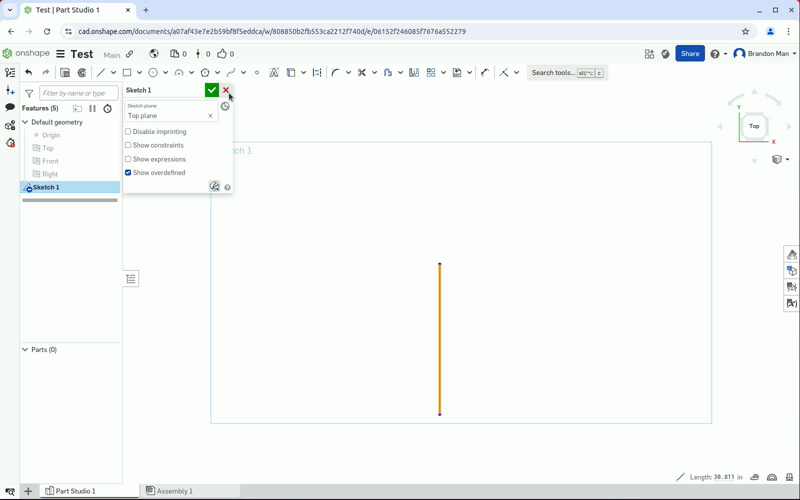
key(shift+h)
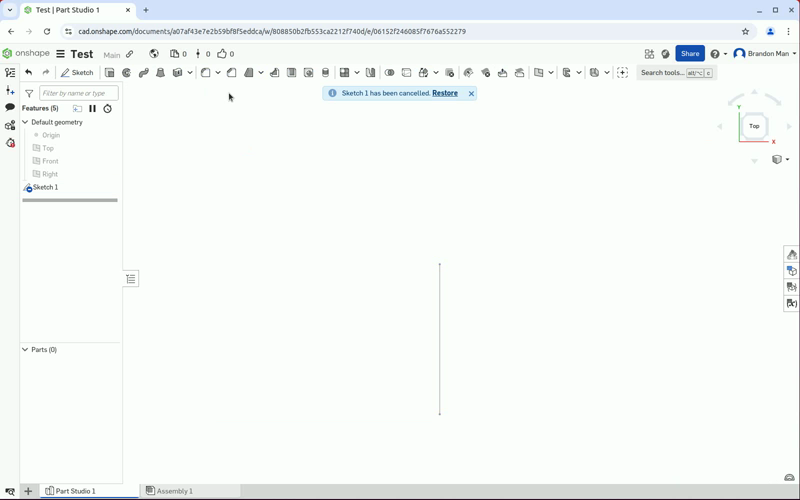
key(shift+s)
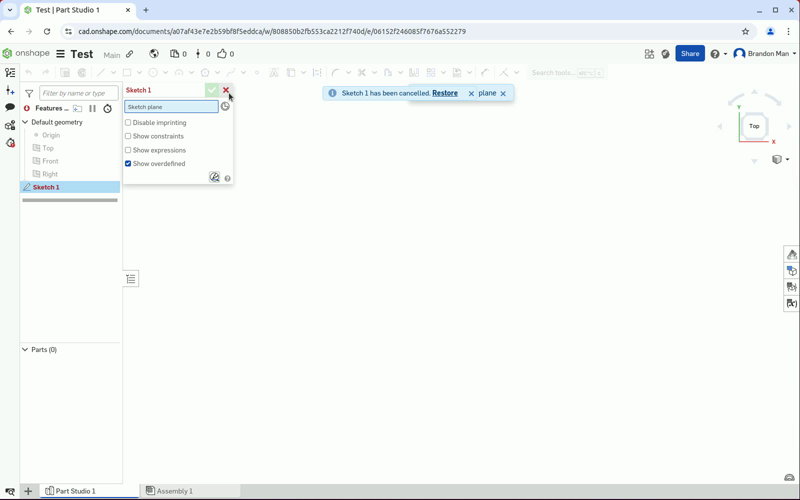
mouse_move(73, 150)
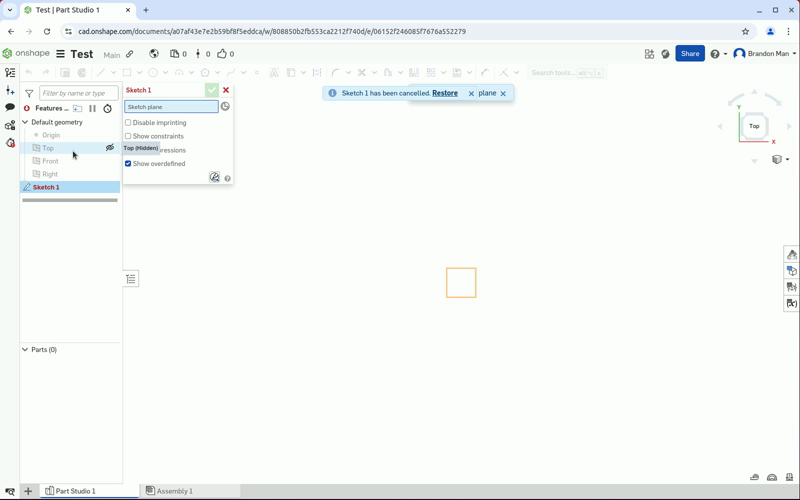
click(73, 150)
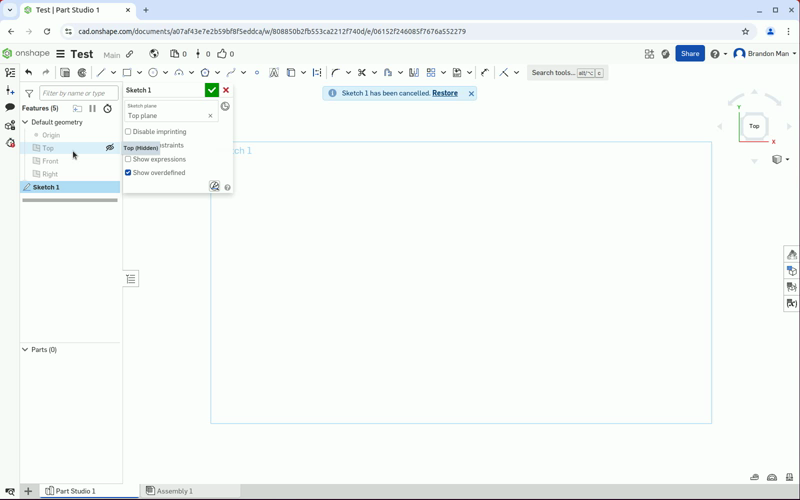
mouse_move(73, 352)
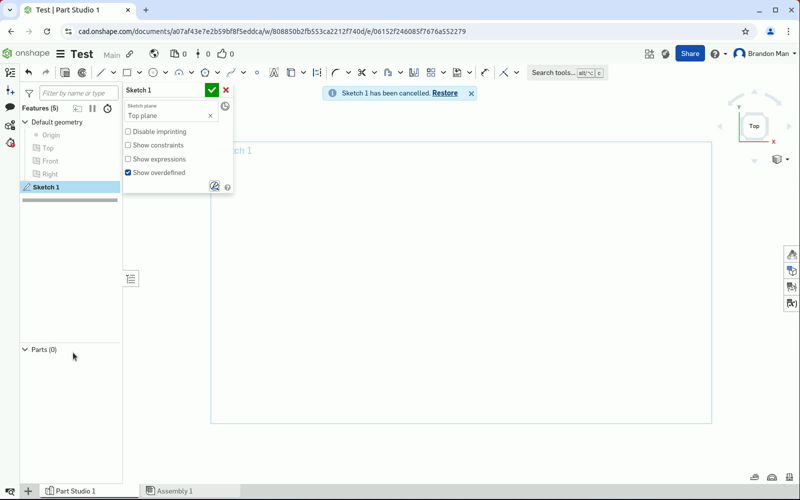
key(y)
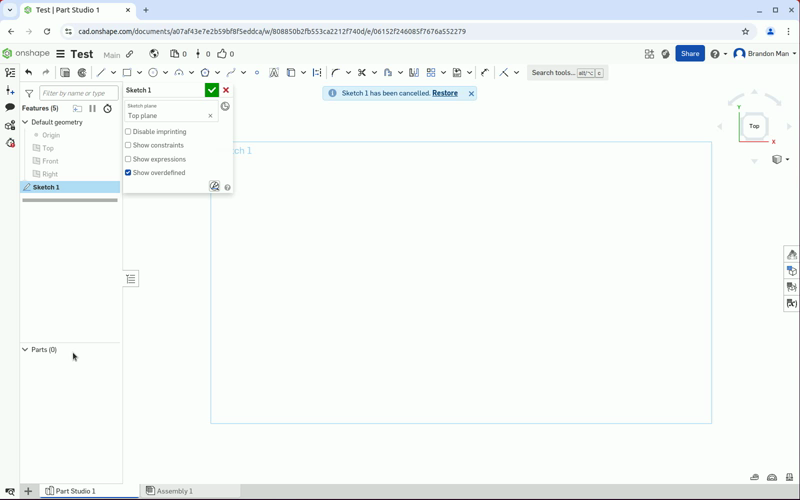
key(l)
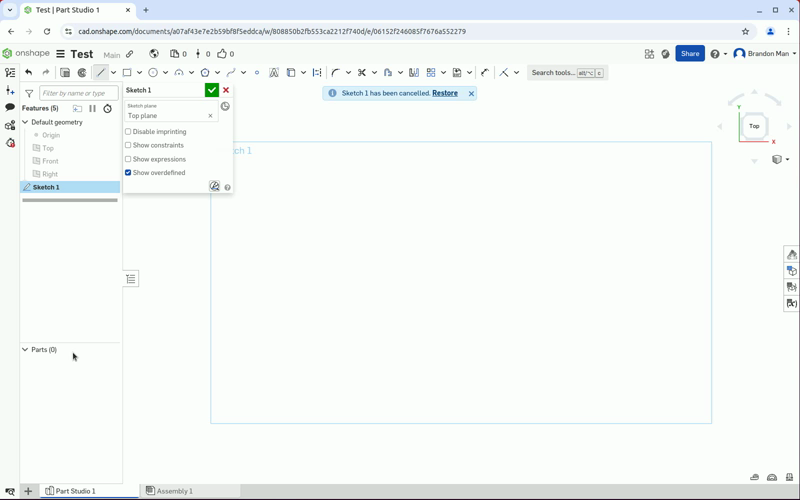
key_down(shift)
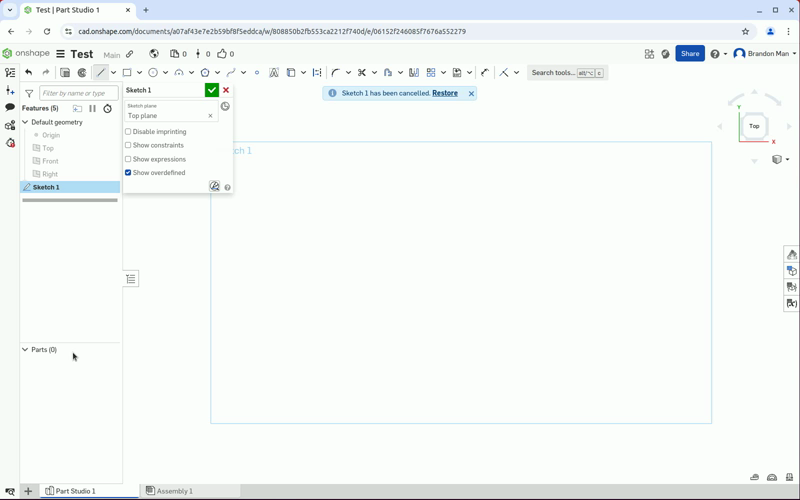
mouse_move(359, 366)
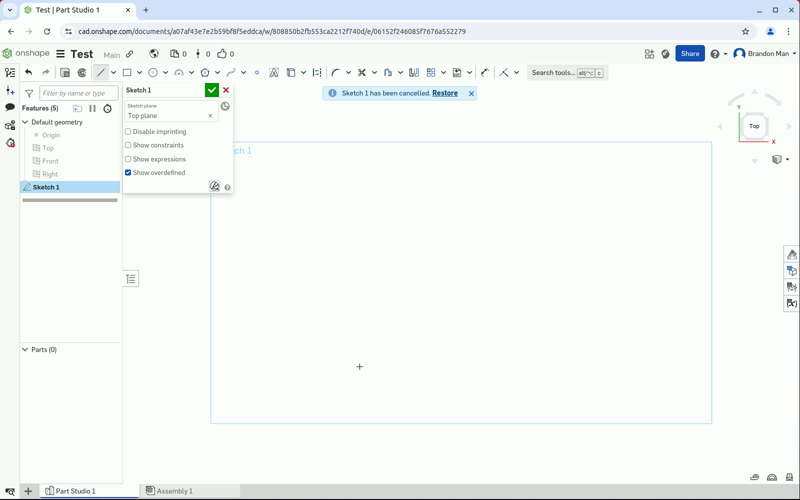
click(359, 366)
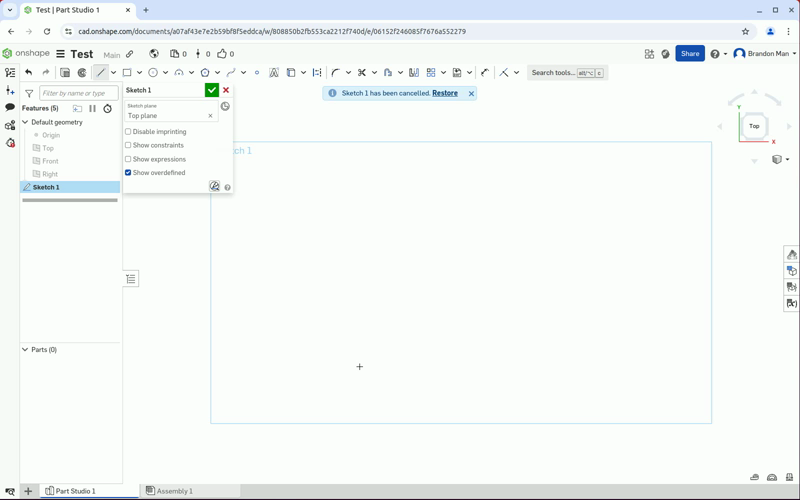
key_up(shift)
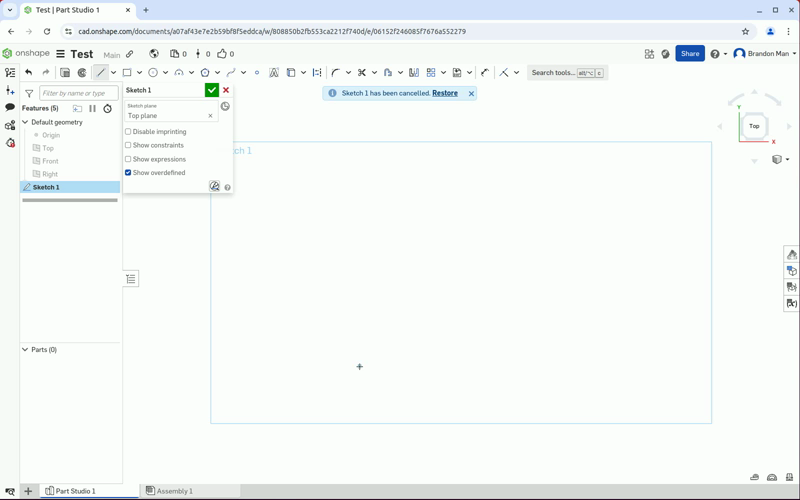
key_down(shift)
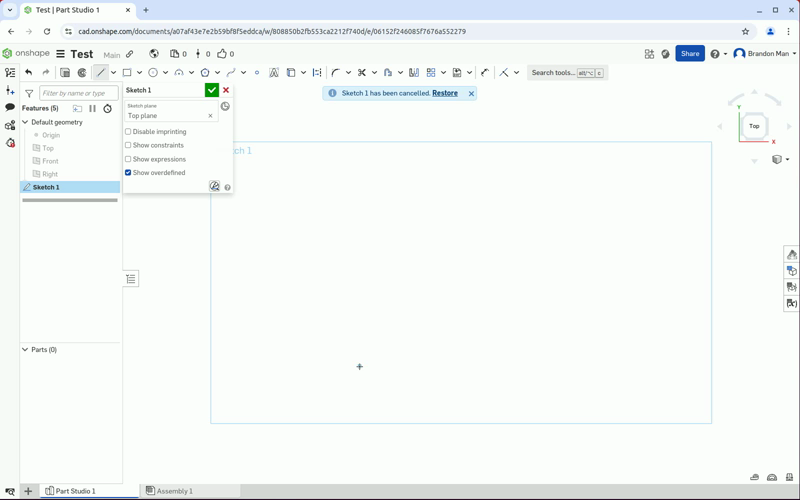
mouse_move(572, 366)
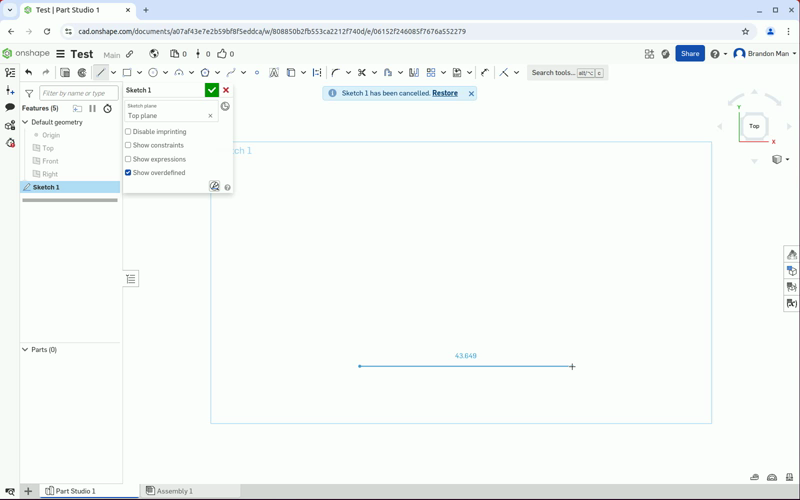
click(572, 366)
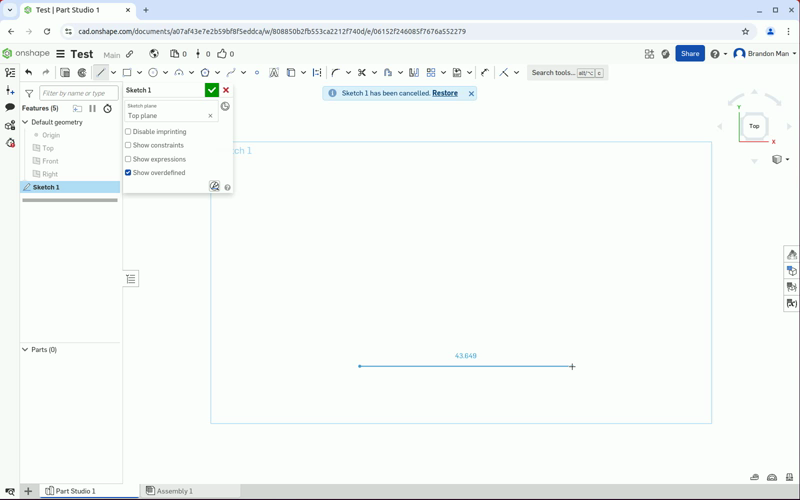
key_up(shift)
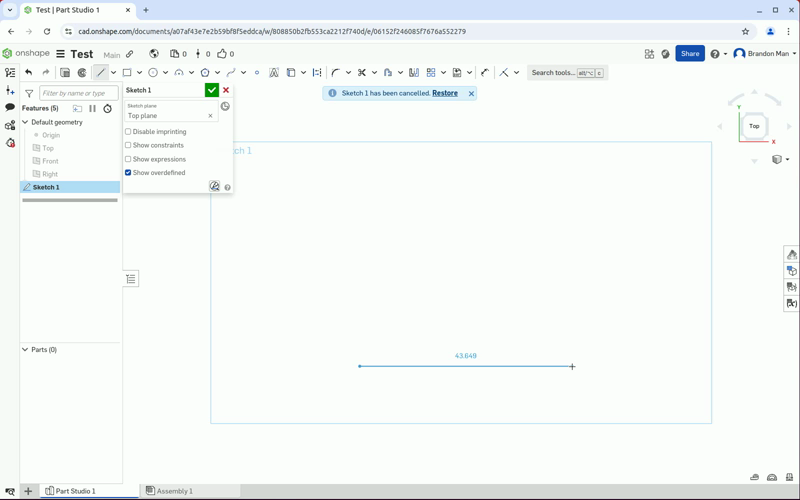
key_down(shift)
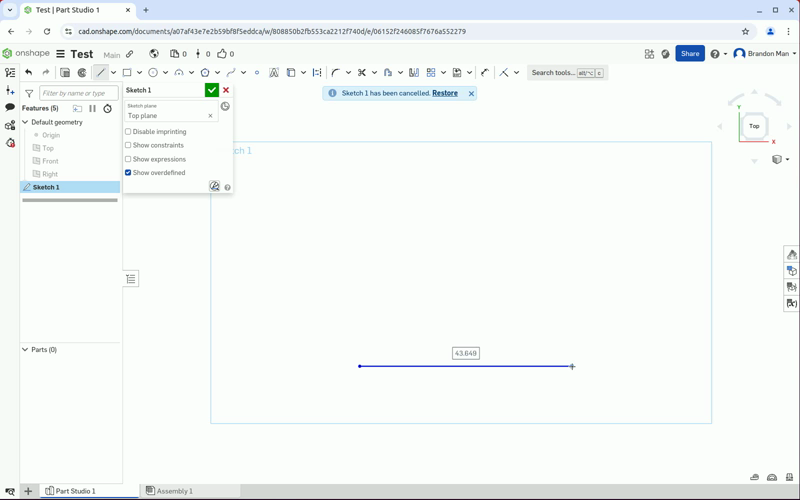
mouse_move(589, 366)
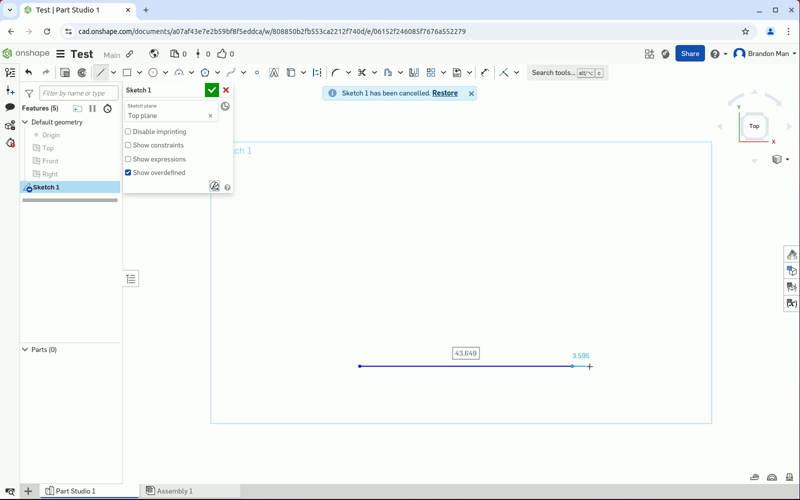
mouse_move(572, 325)
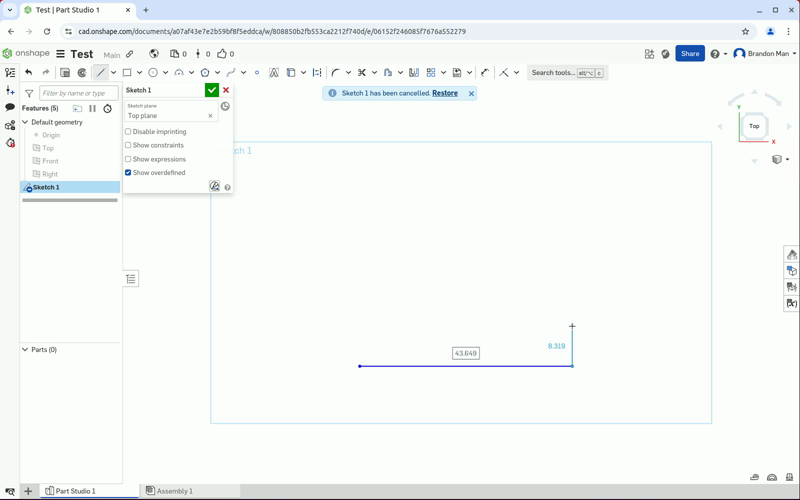
click(572, 325)
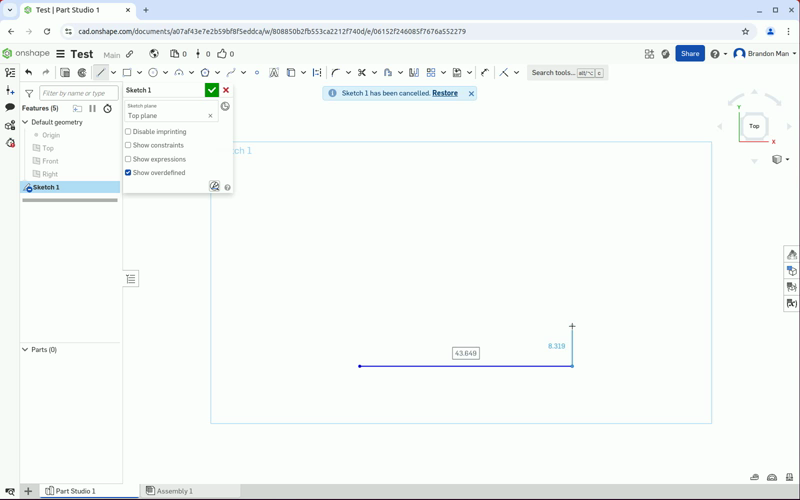
key_up(shift)
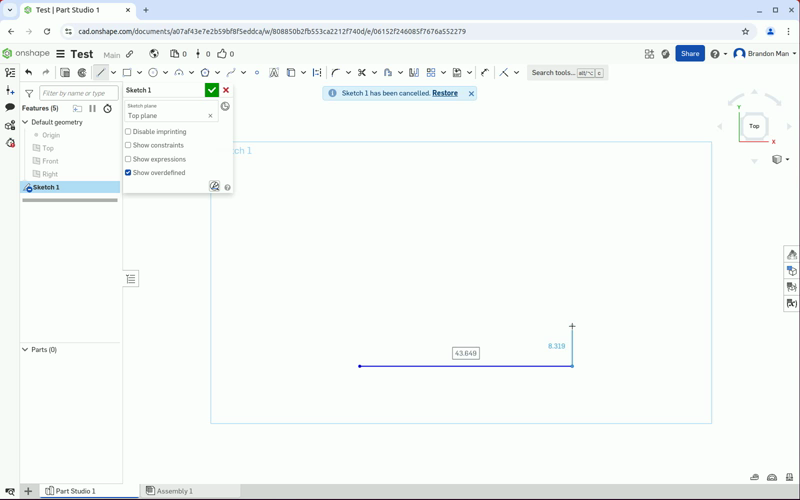
key_down(shift)
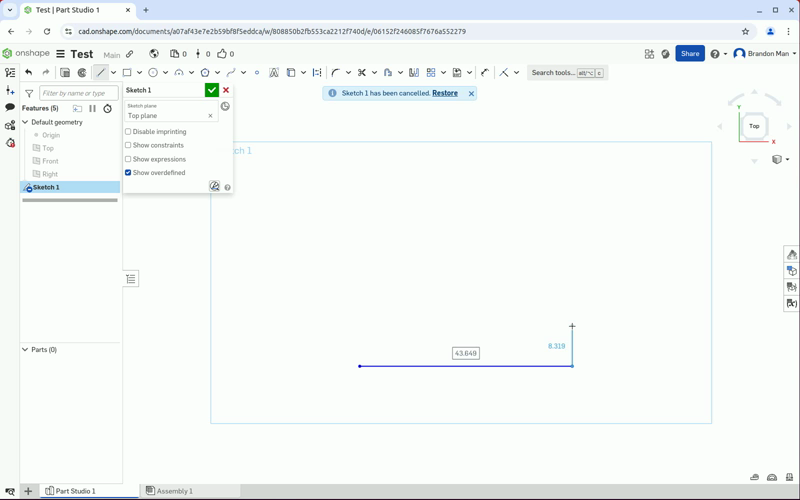
mouse_move(359, 325)
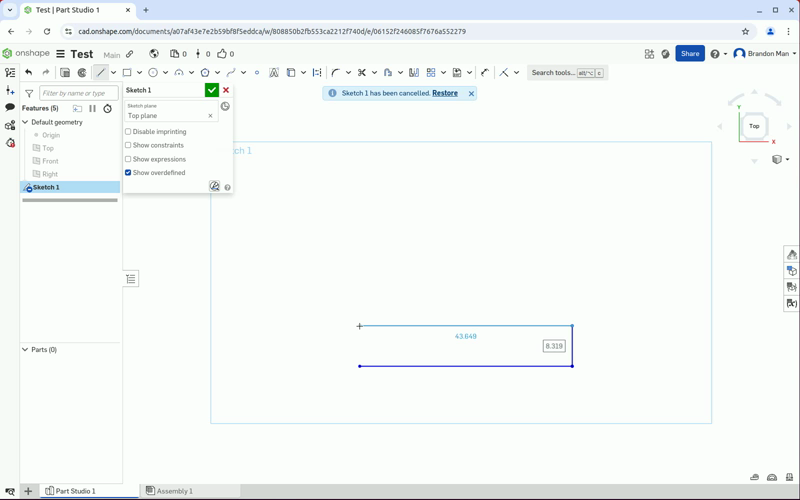
click(359, 325)
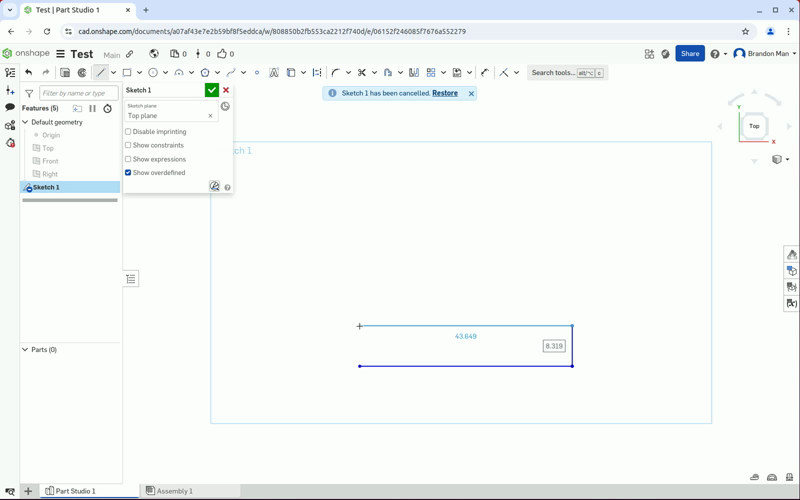
key_up(shift)
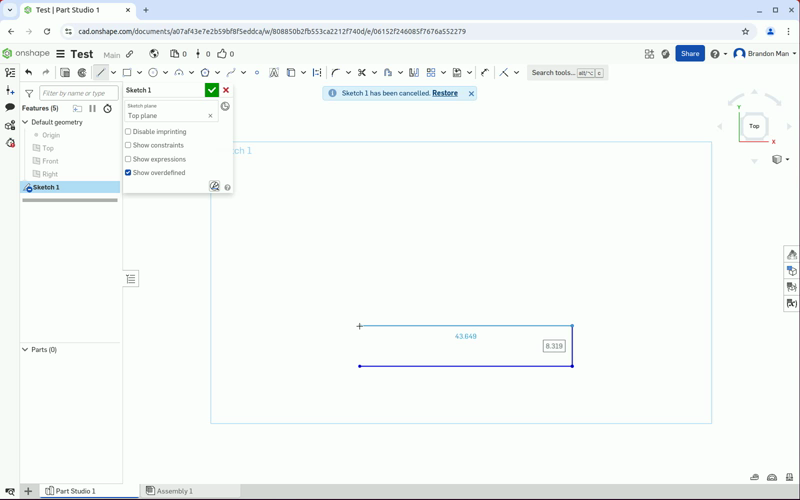
mouse_move(389, 325)
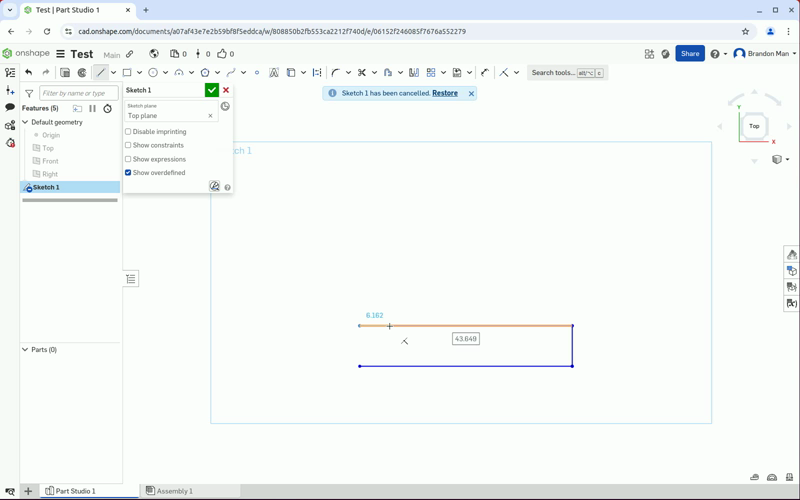
key_down(shift)
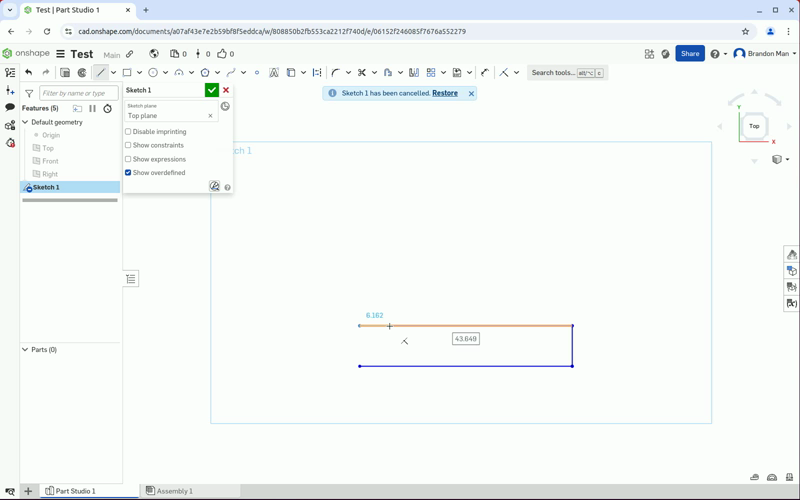
mouse_move(359, 366)
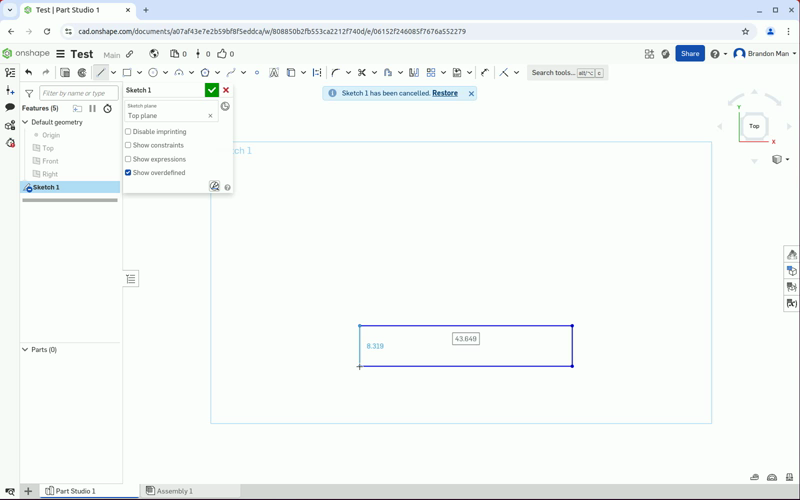
key_up(shift)
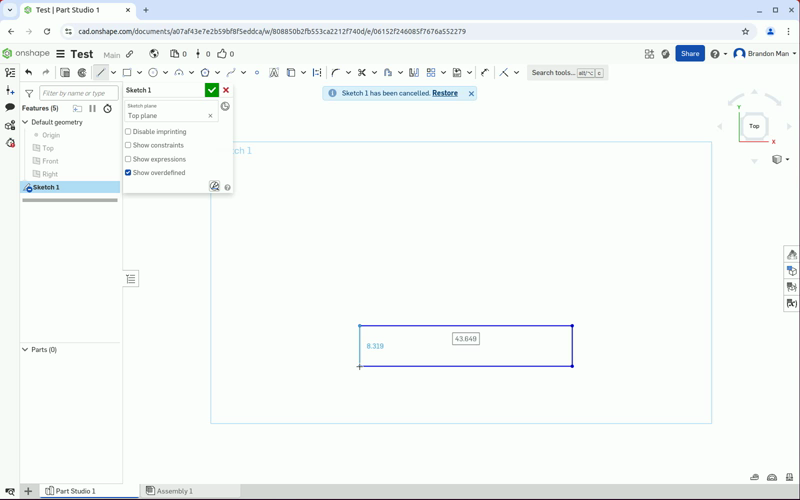
click(359, 366)
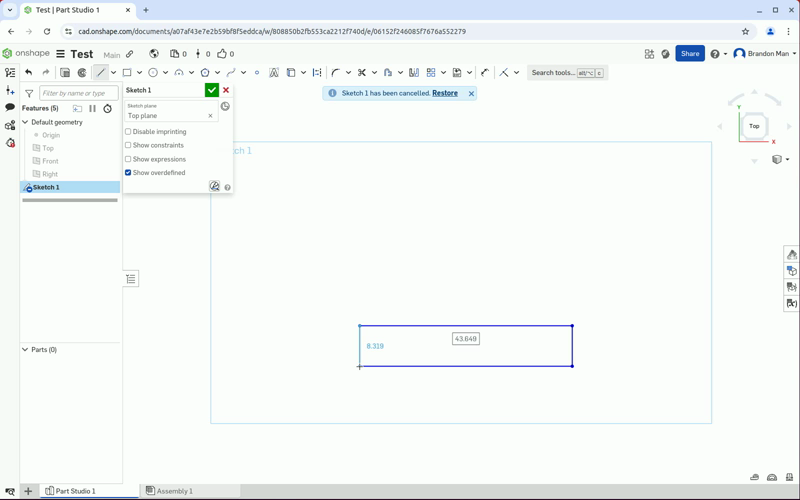
key(esc)
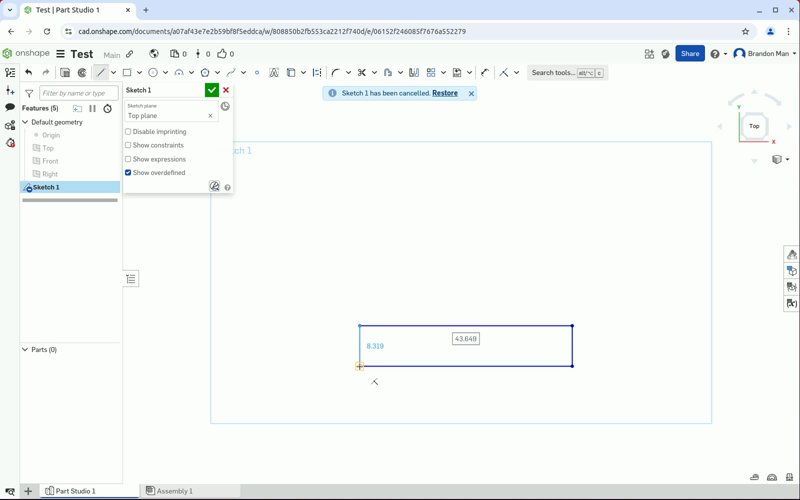
mouse_move(561, 360)
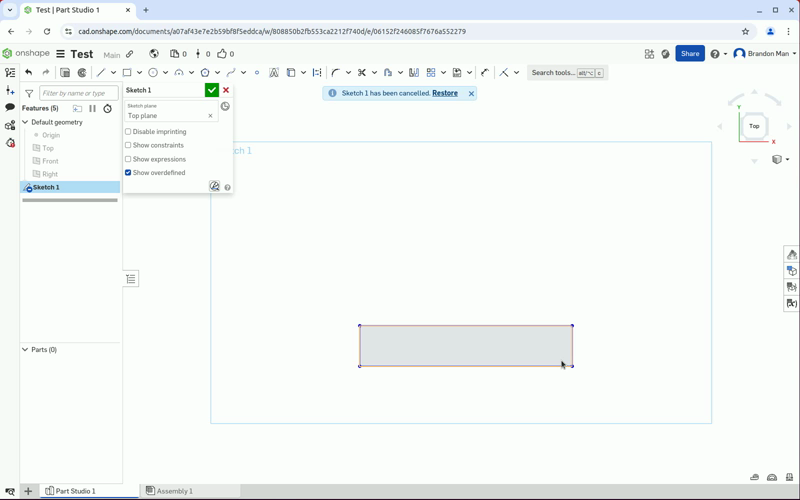
click(561, 360)
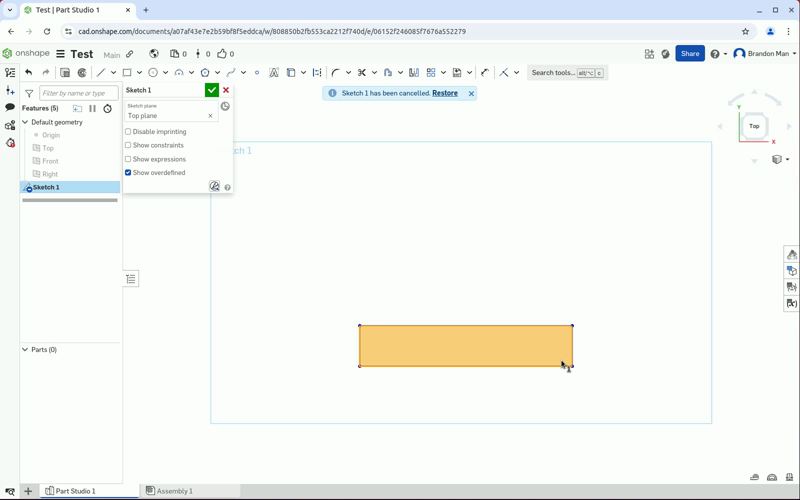
mouse_move(73, 352)
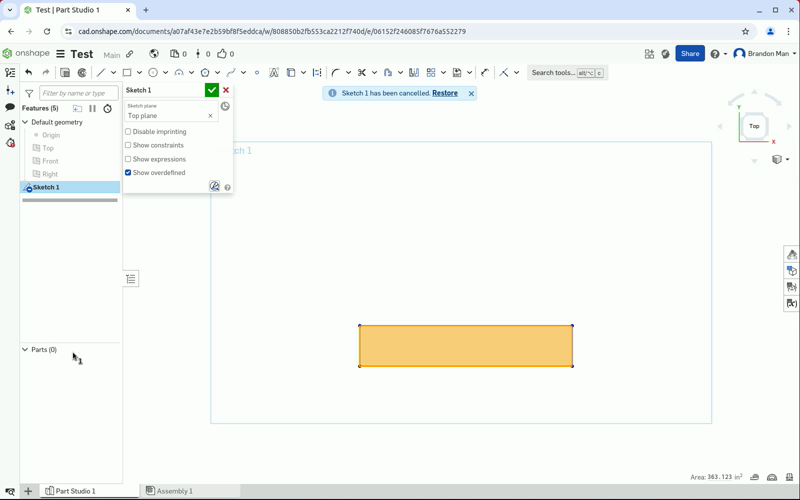
key(shift+y)
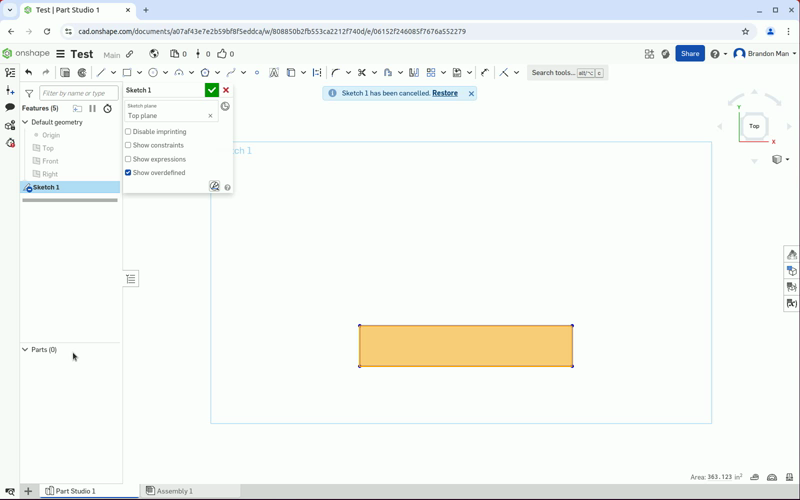
key(shift+e)
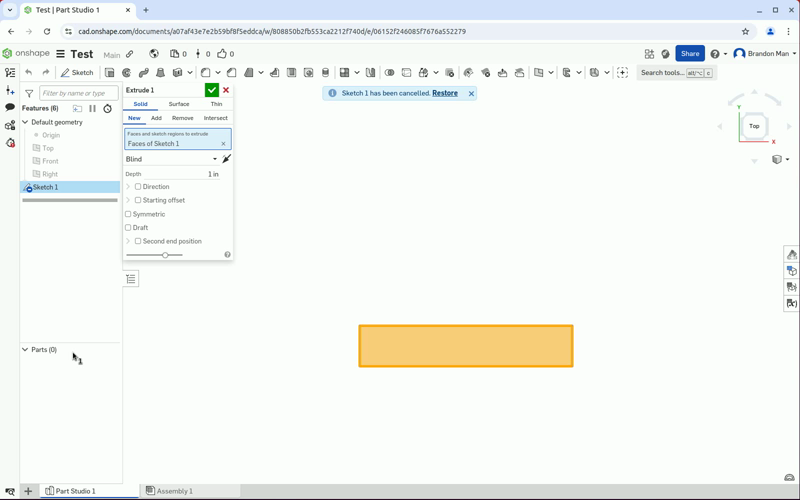
mouse_move(143, 106)
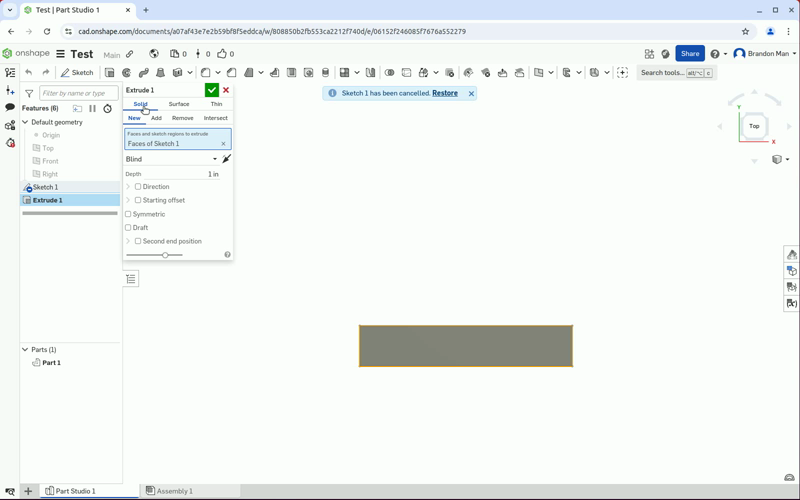
click(143, 106)
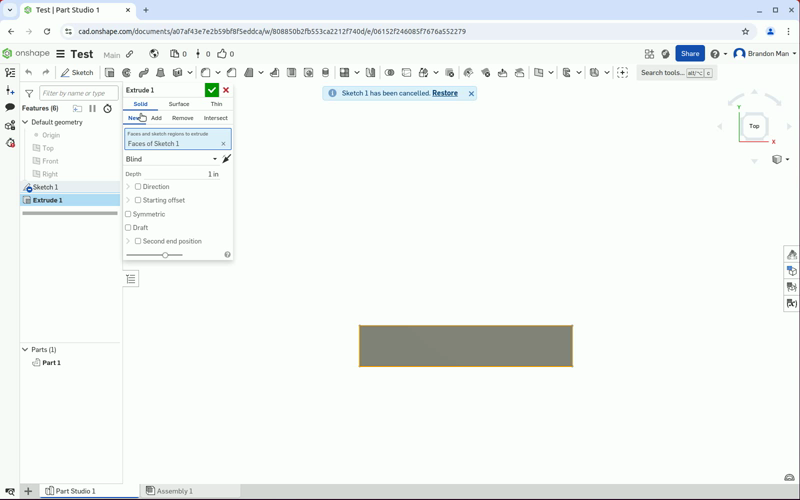
mouse_move(137, 120)
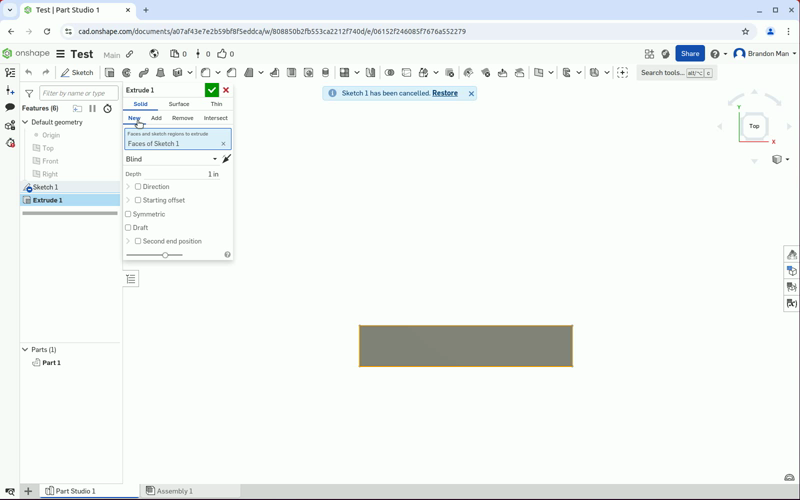
click(137, 120)
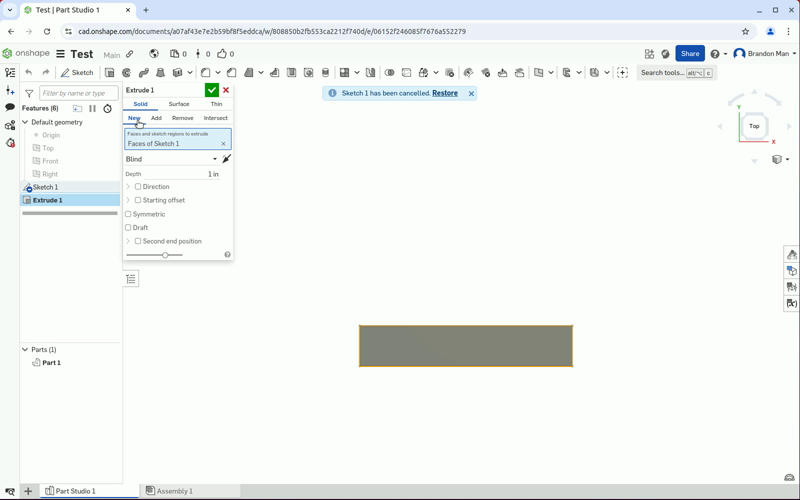
key(tab, 4)
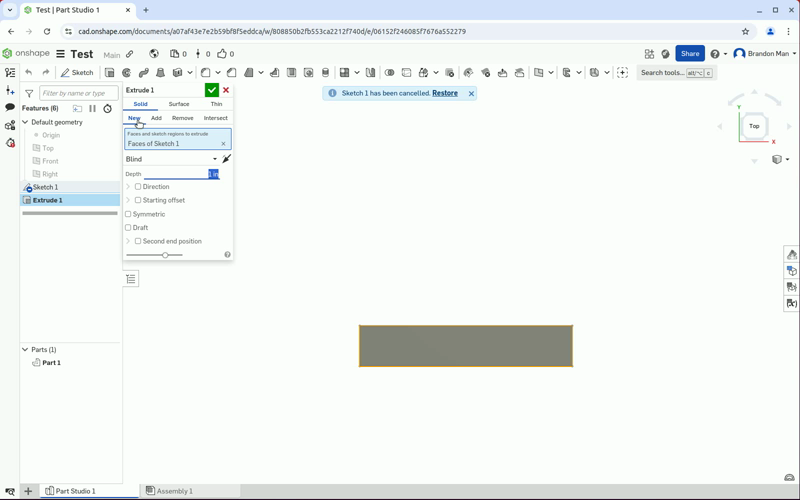
text(9.147)
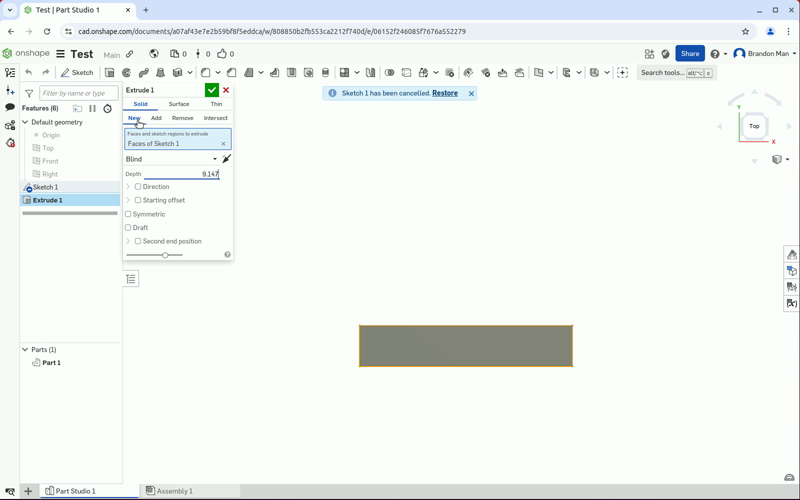
key(enter)
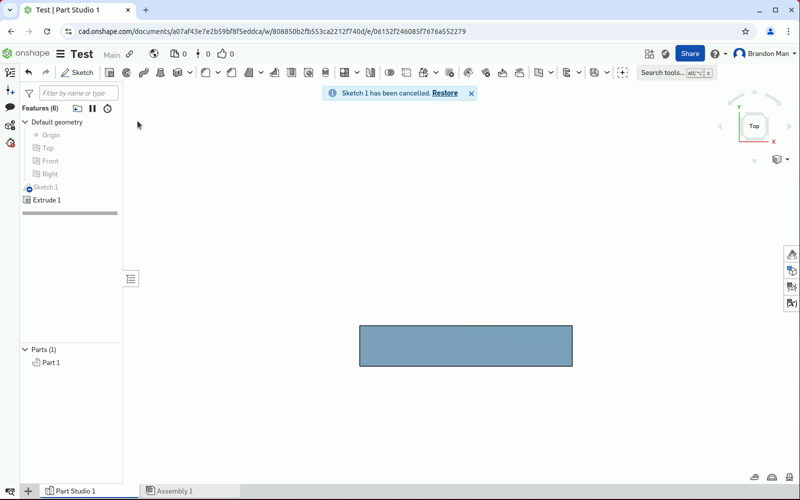
key(shift+h)
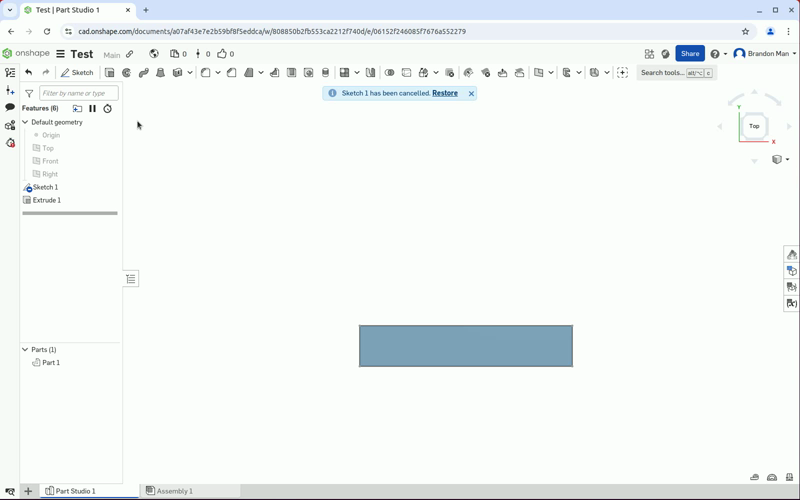
key(shift+h)
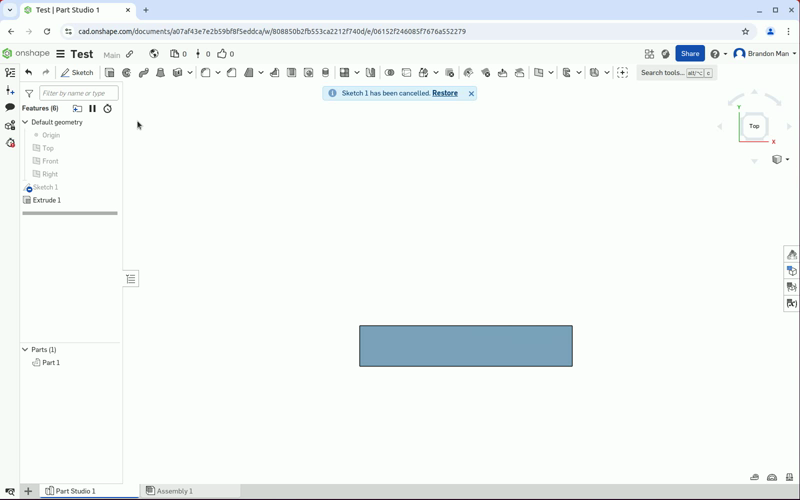
mouse_move(73, 189)
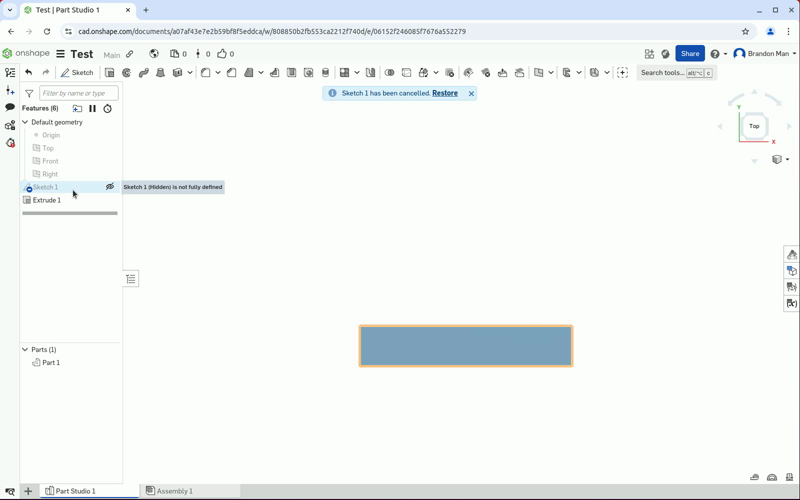
click(73, 189)
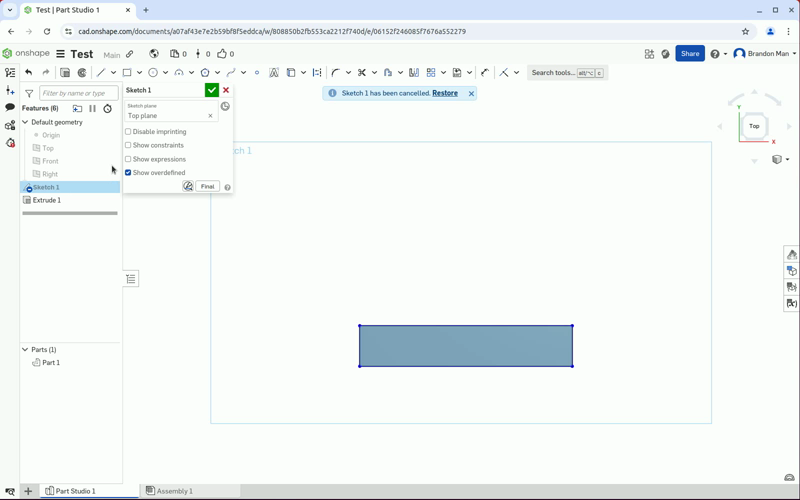
mouse_move(229, 92)
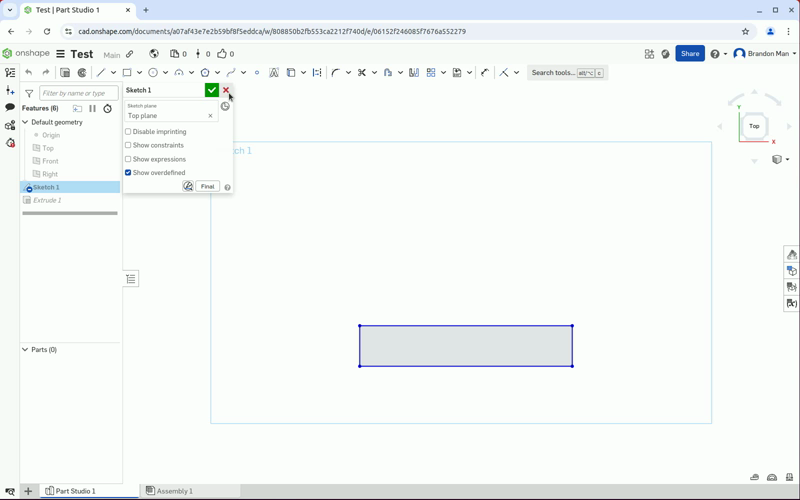
click(229, 92)
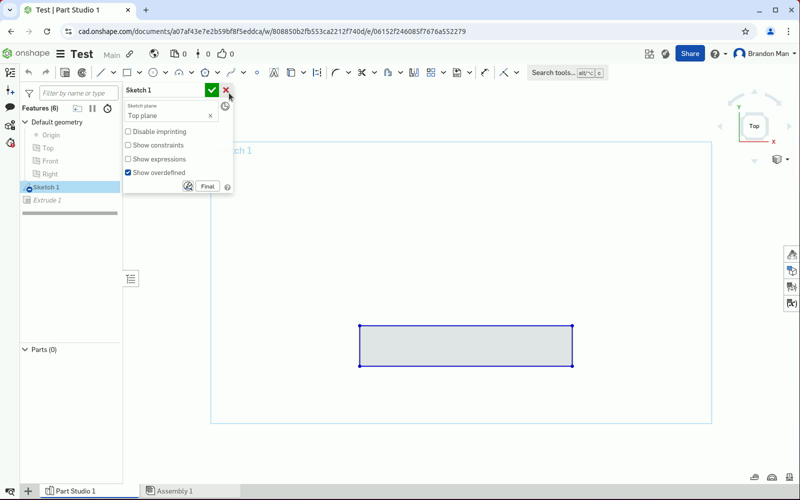
key(shift+s)
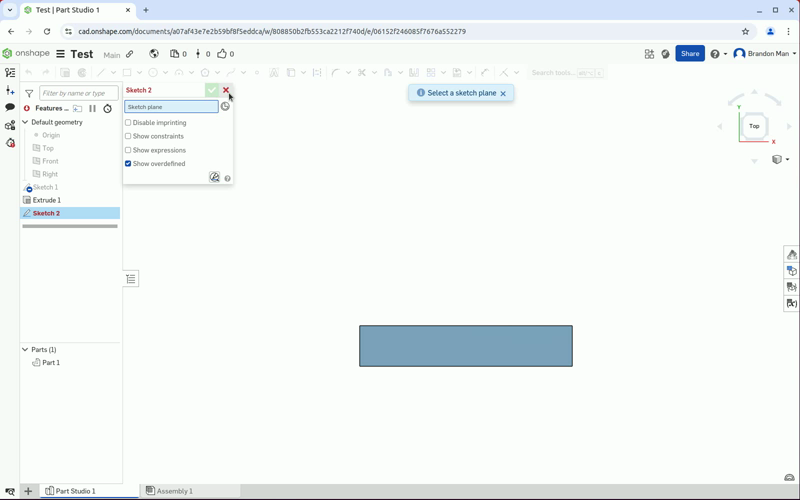
mouse_move(73, 150)
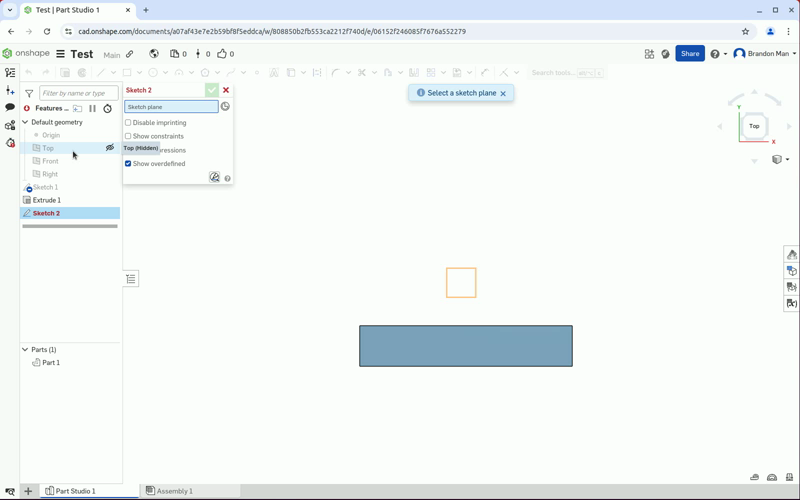
click(73, 150)
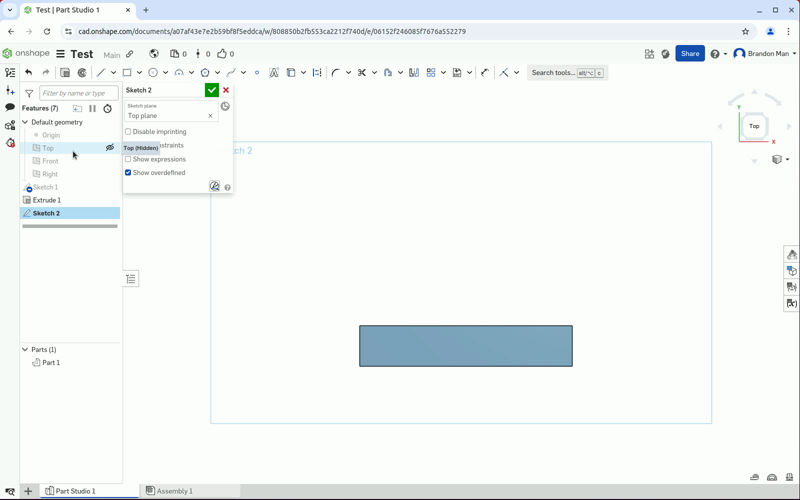
mouse_move(73, 352)
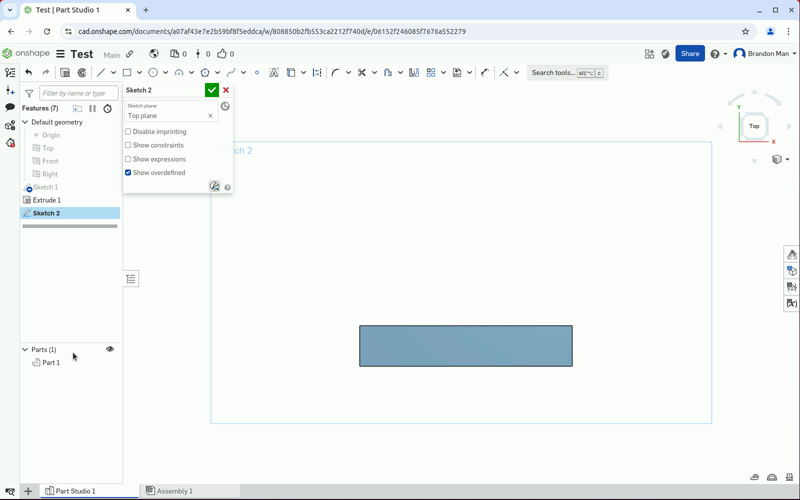
key(y)
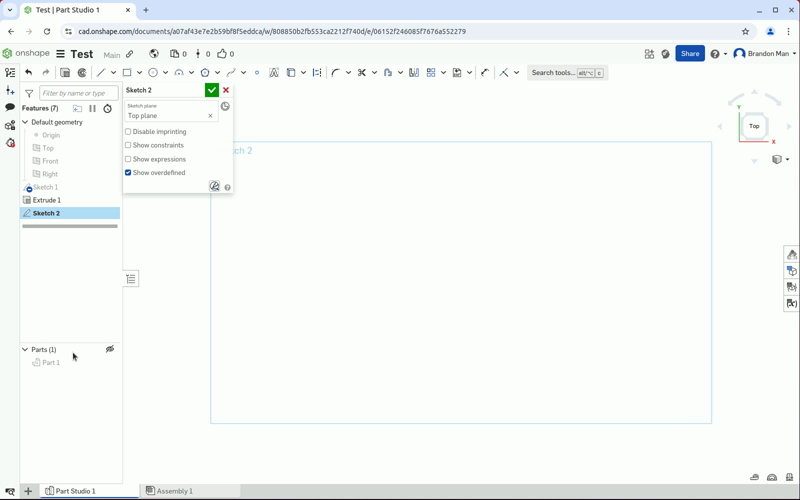
key(l)
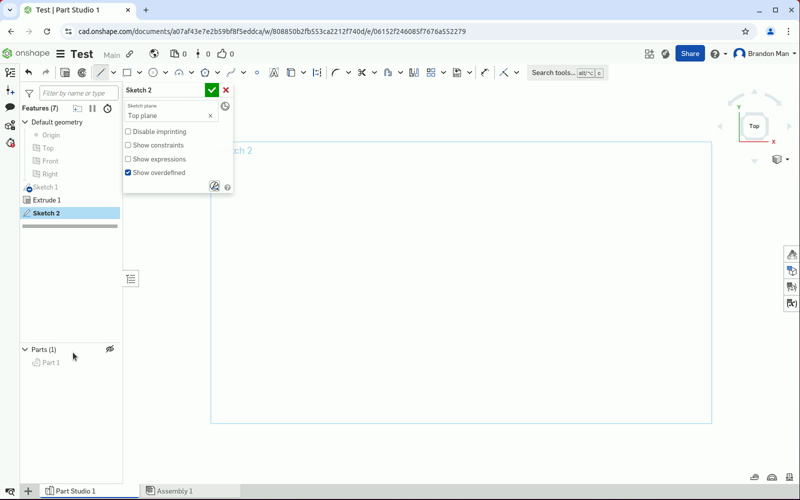
key_down(shift)
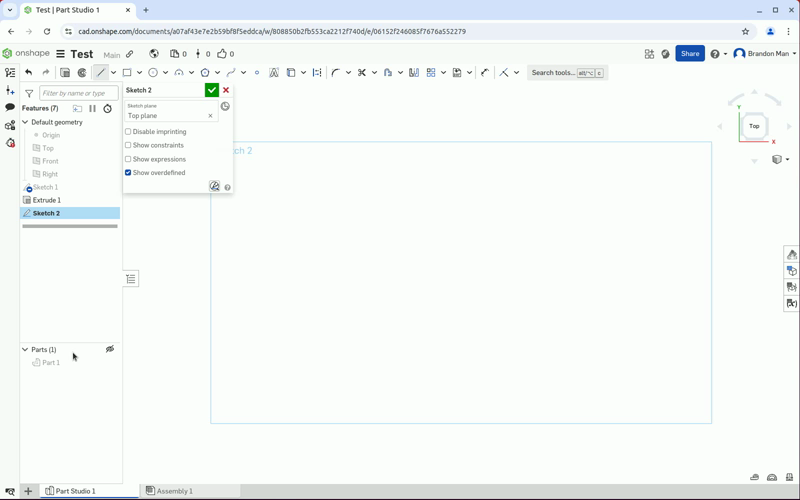
mouse_move(359, 282)
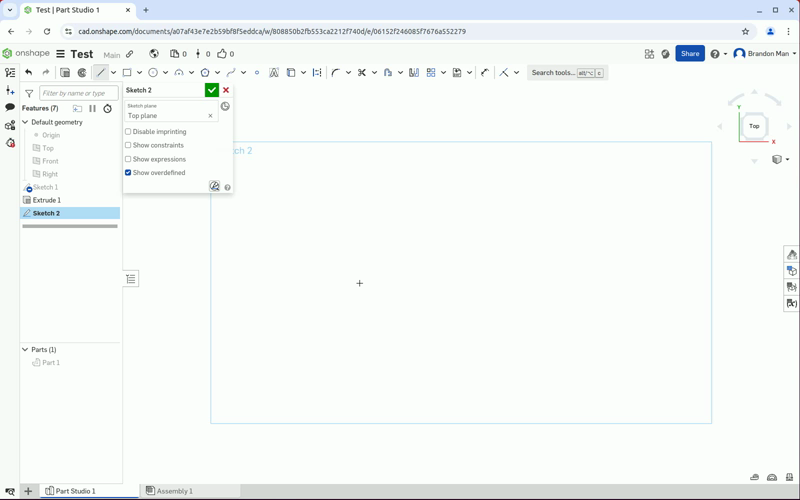
click(359, 282)
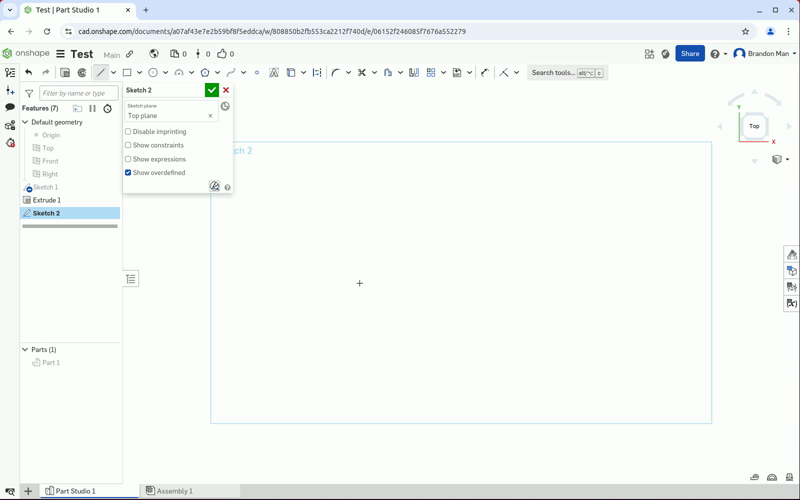
key_up(shift)
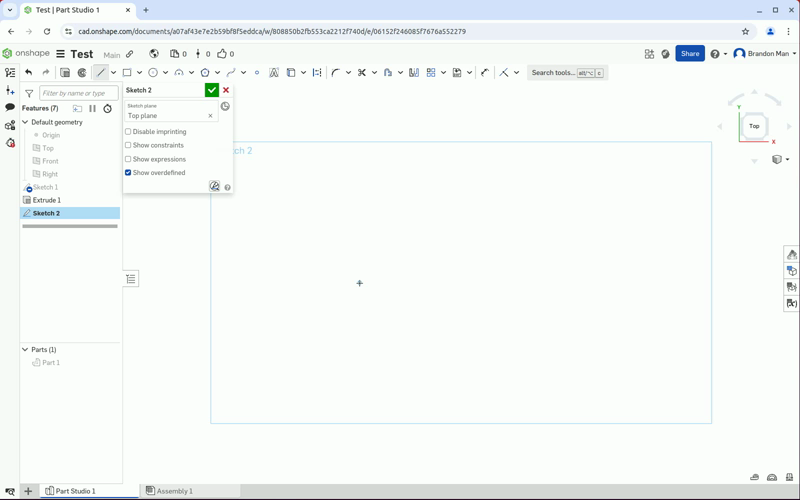
key_down(shift)
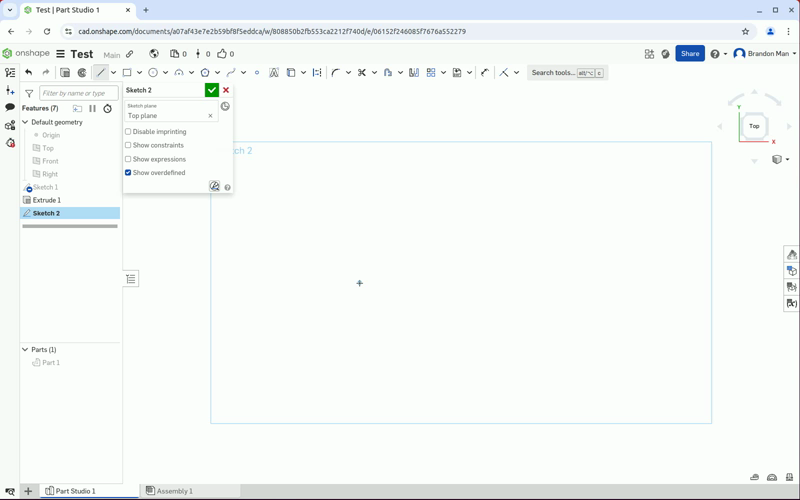
mouse_move(572, 282)
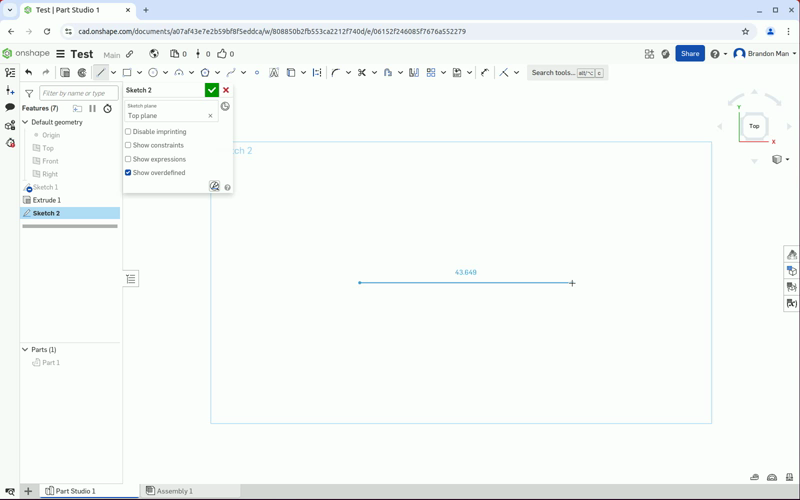
click(572, 282)
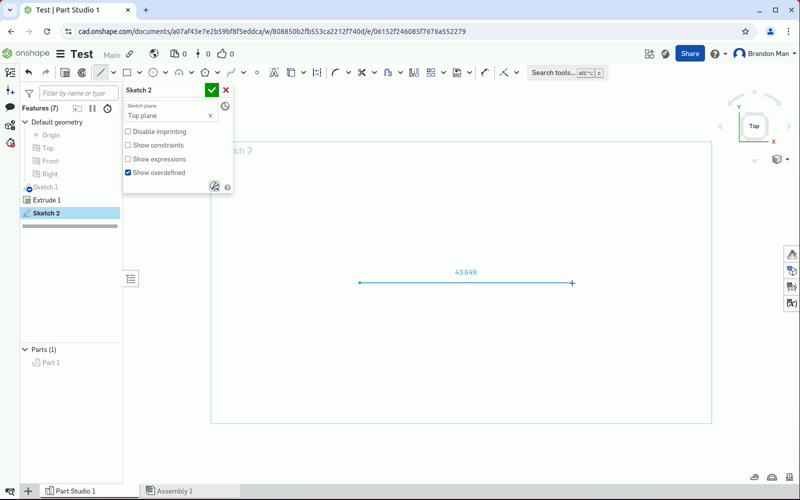
key_up(shift)
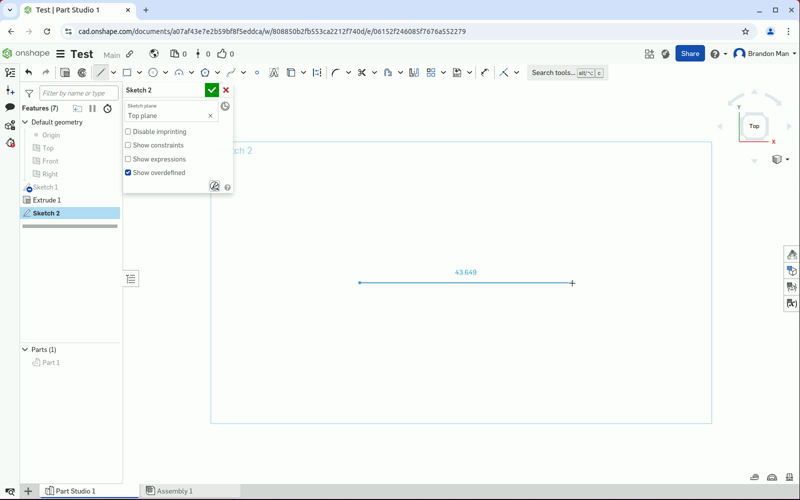
key_down(shift)
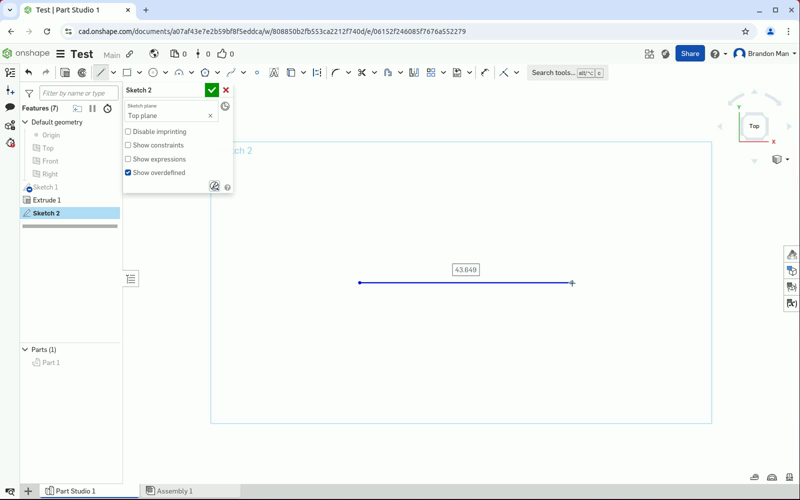
mouse_move(589, 282)
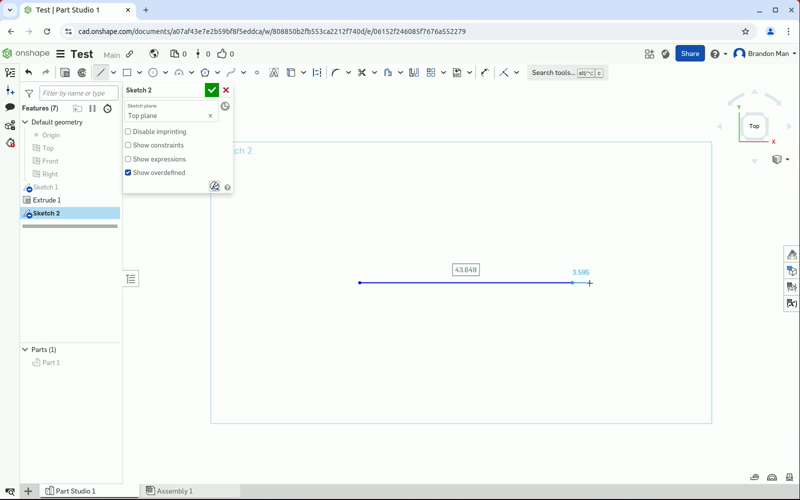
mouse_move(572, 242)
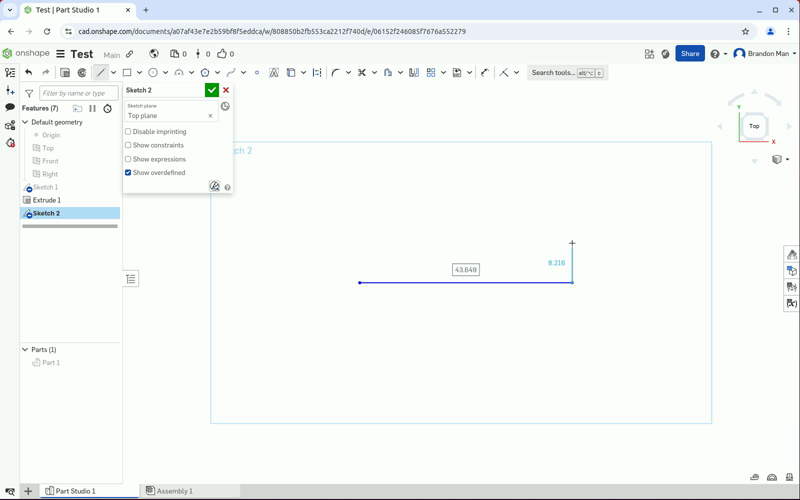
click(572, 242)
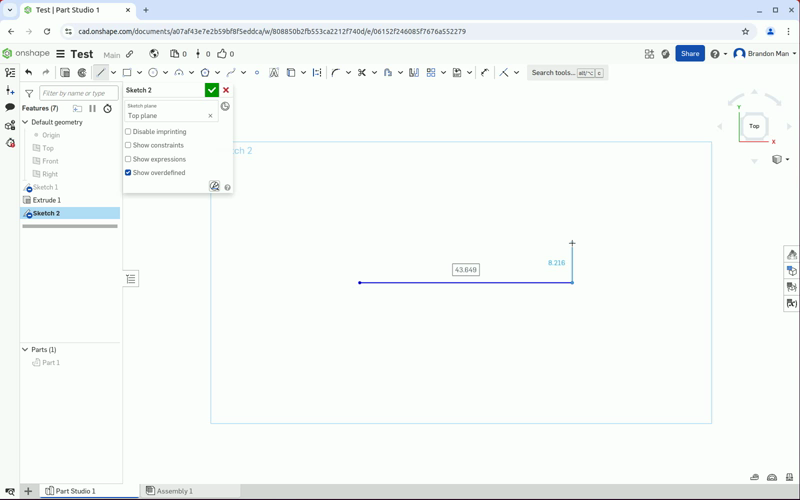
key_up(shift)
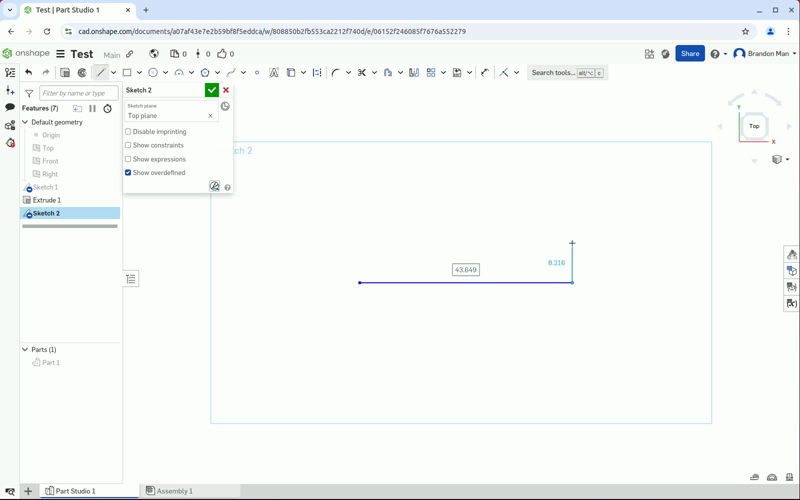
key_down(shift)
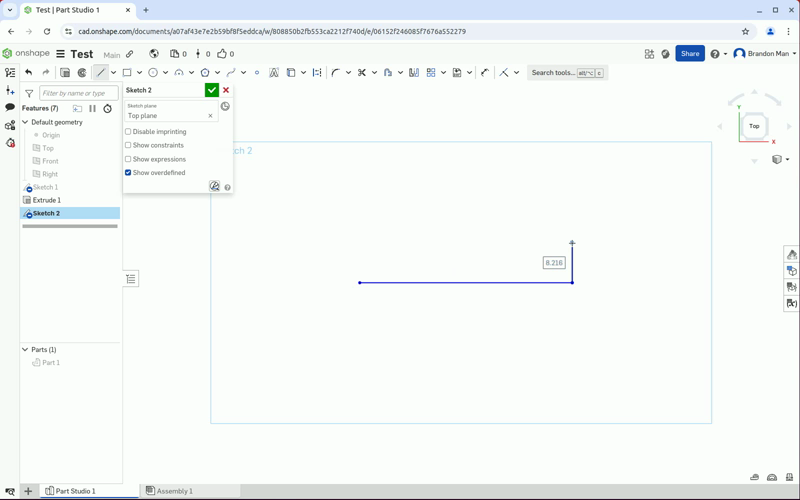
mouse_move(359, 242)
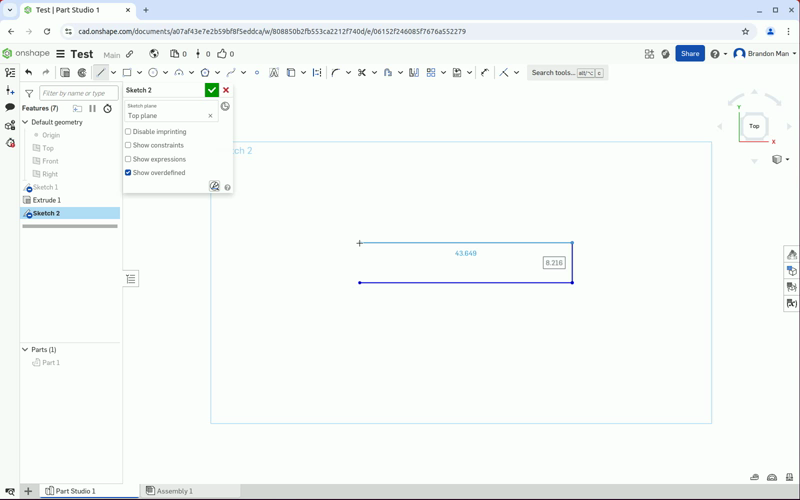
click(359, 242)
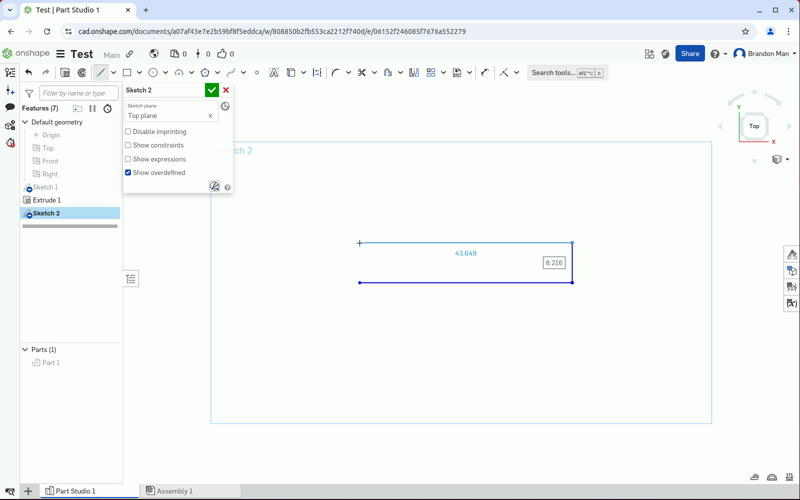
key_up(shift)
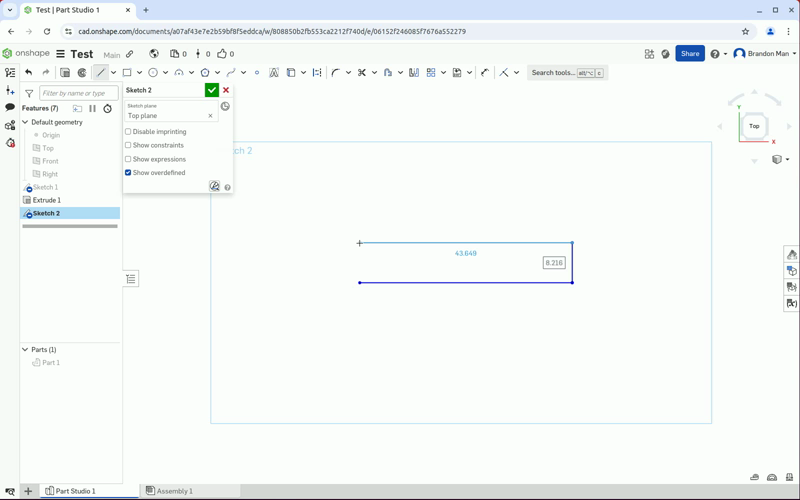
mouse_move(389, 242)
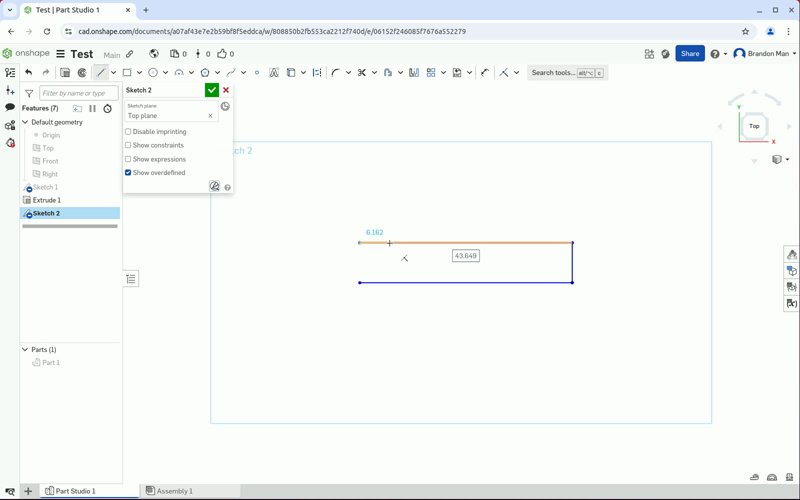
key_down(shift)
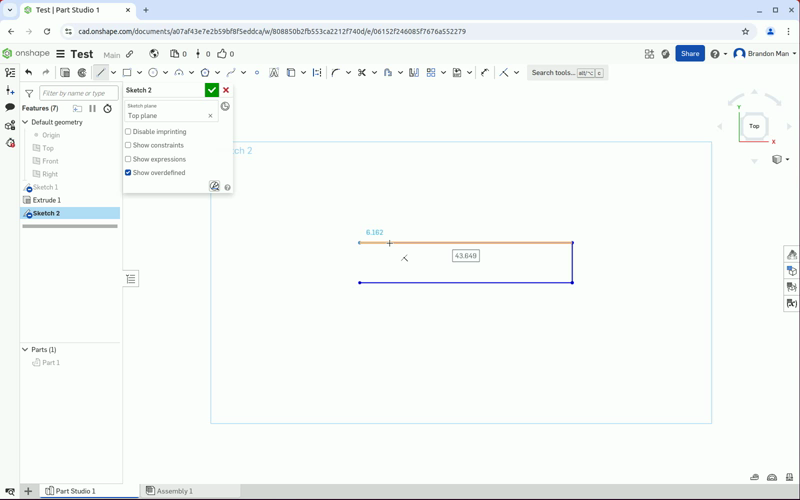
mouse_move(359, 282)
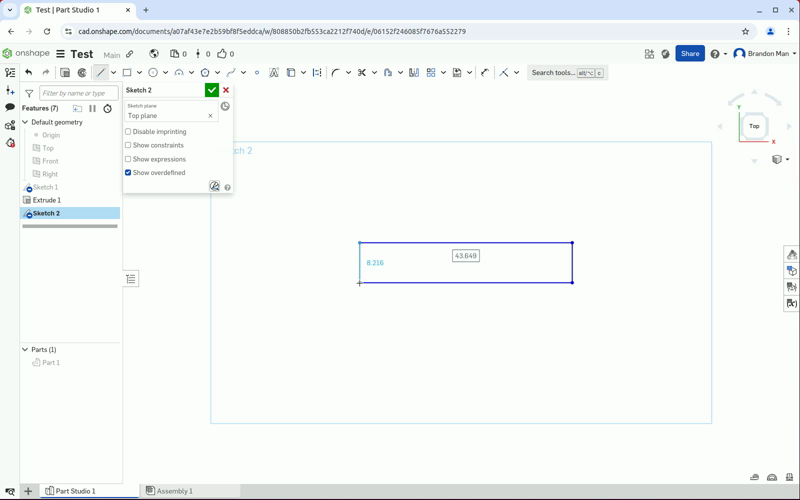
key_up(shift)
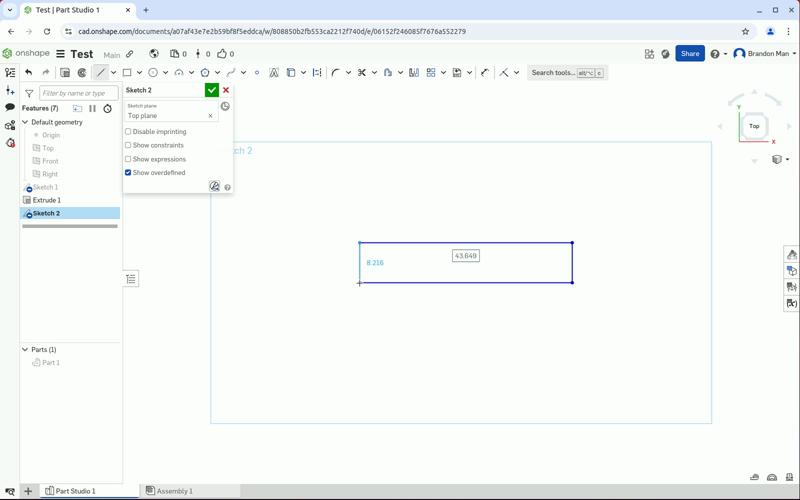
click(359, 282)
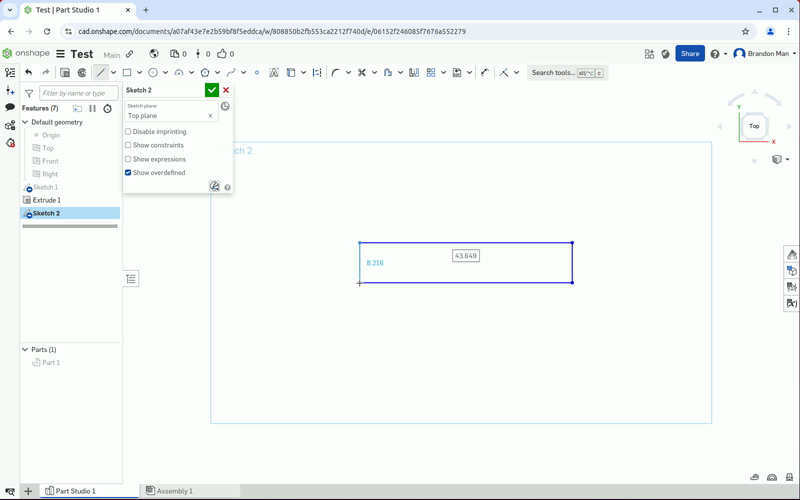
key(esc)
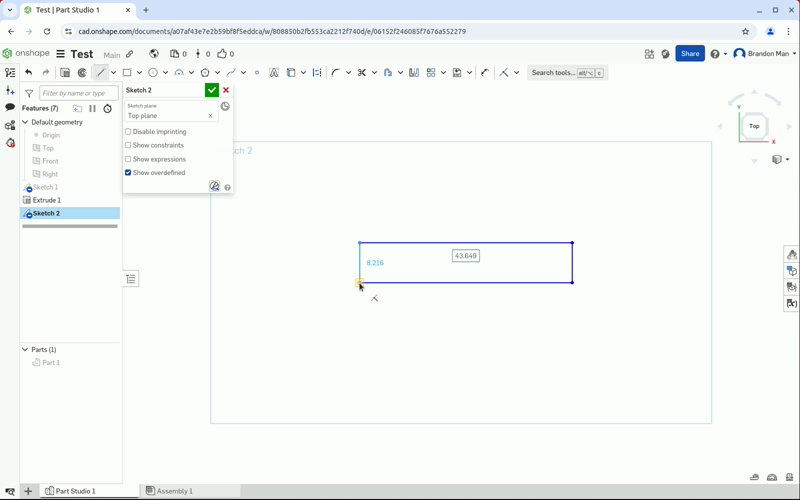
mouse_move(485, 251)
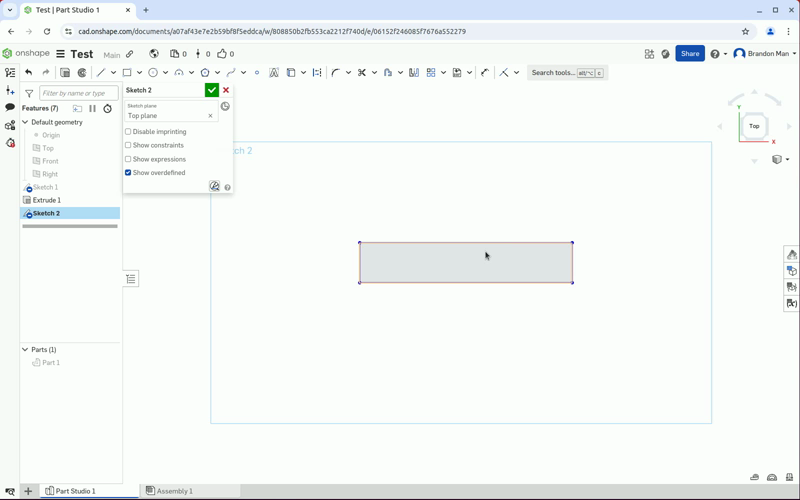
click(485, 251)
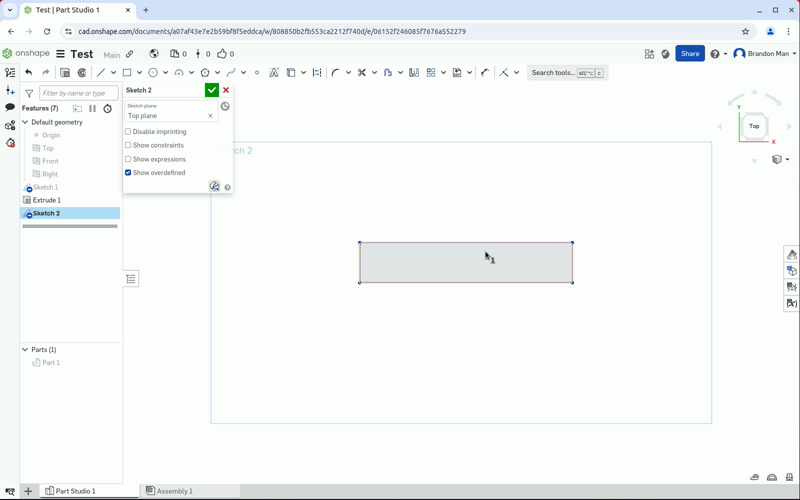
mouse_move(73, 352)
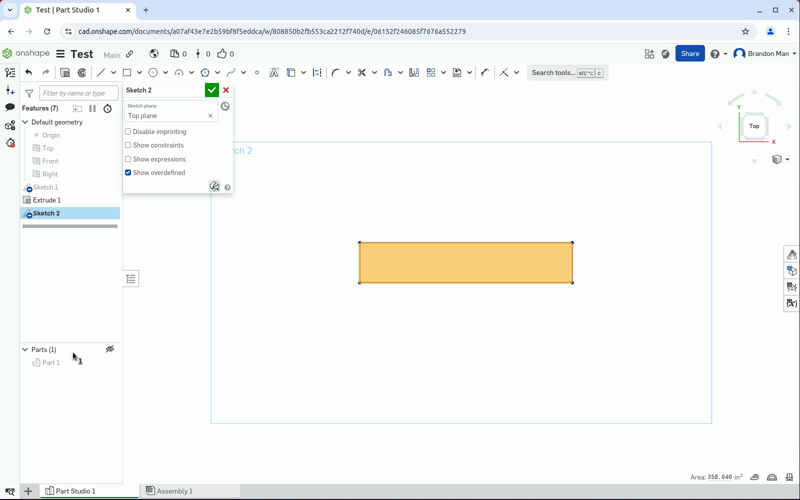
key(shift+y)
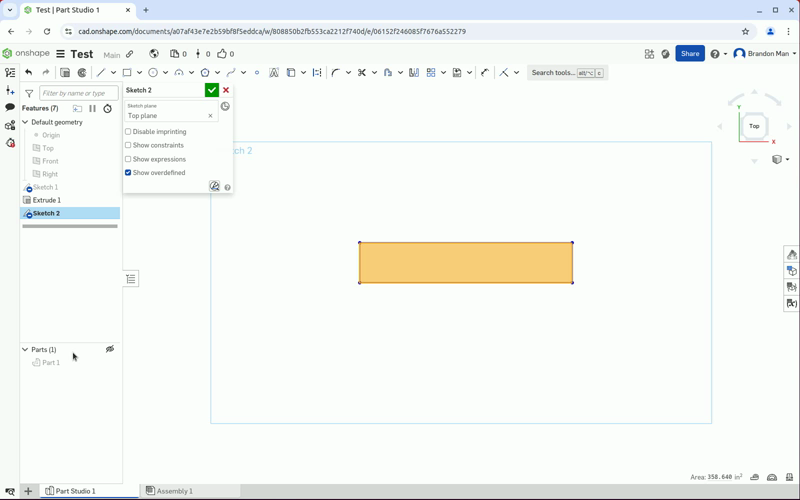
key(shift+e)
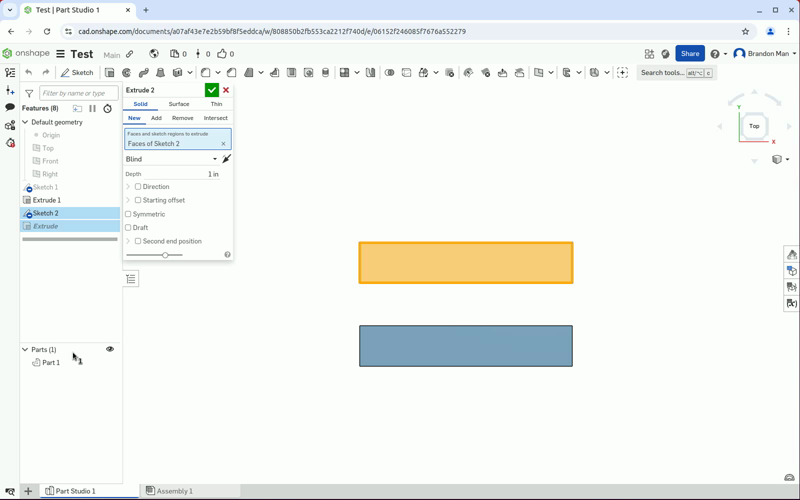
mouse_move(143, 106)
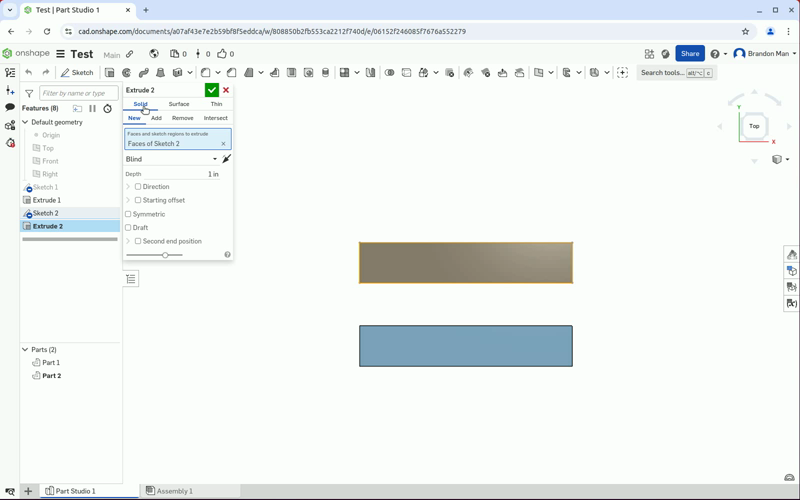
click(143, 106)
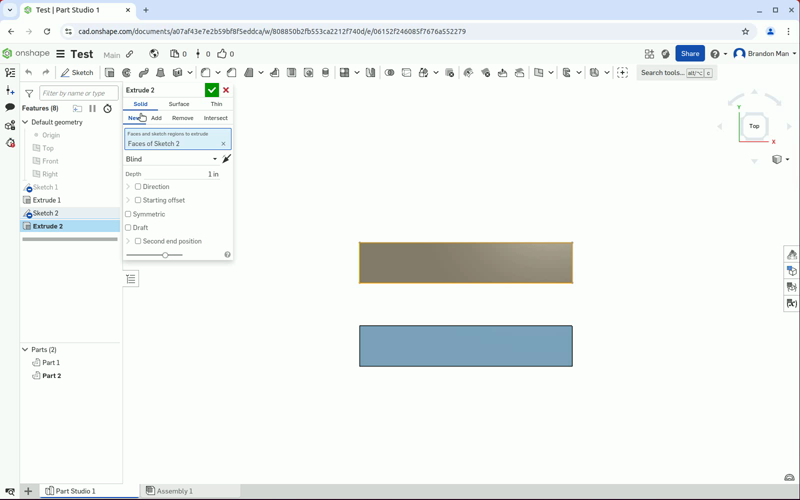
mouse_move(137, 120)
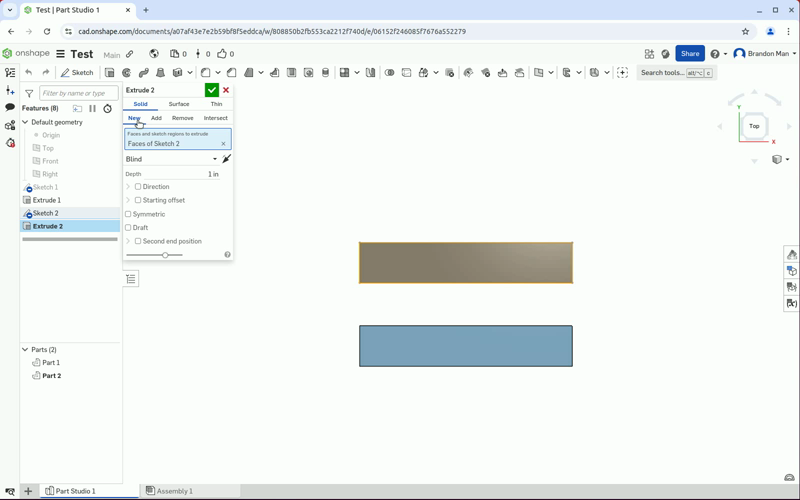
click(137, 120)
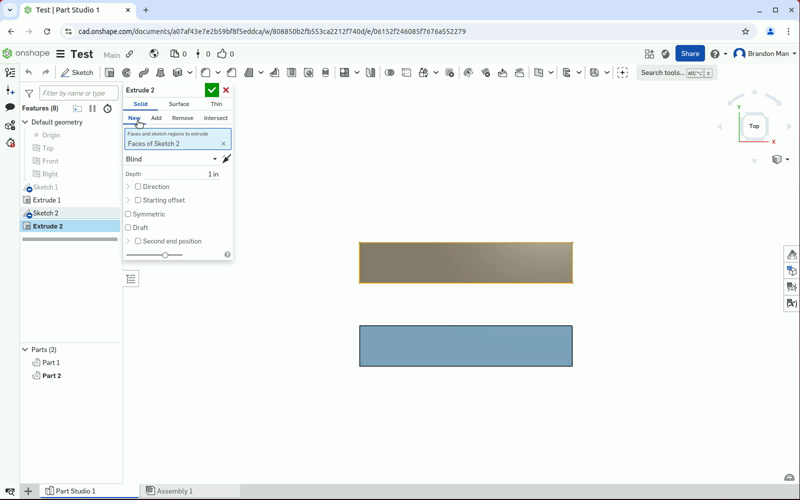
key(tab, 4)
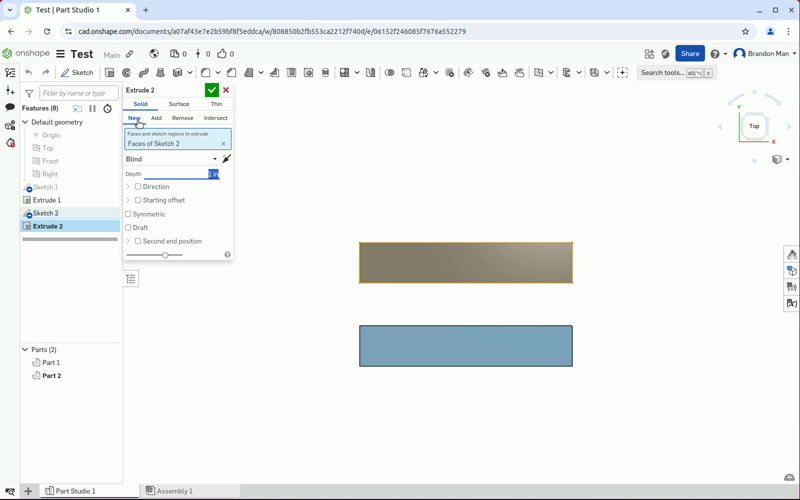
text(9.147)
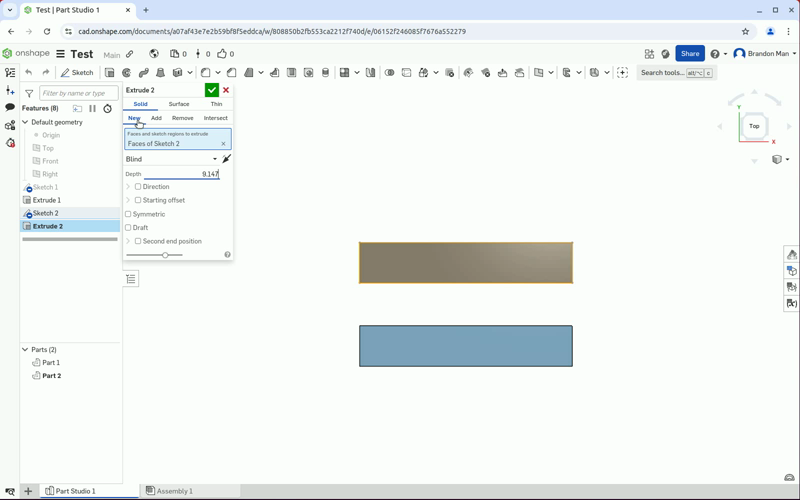
key(enter)
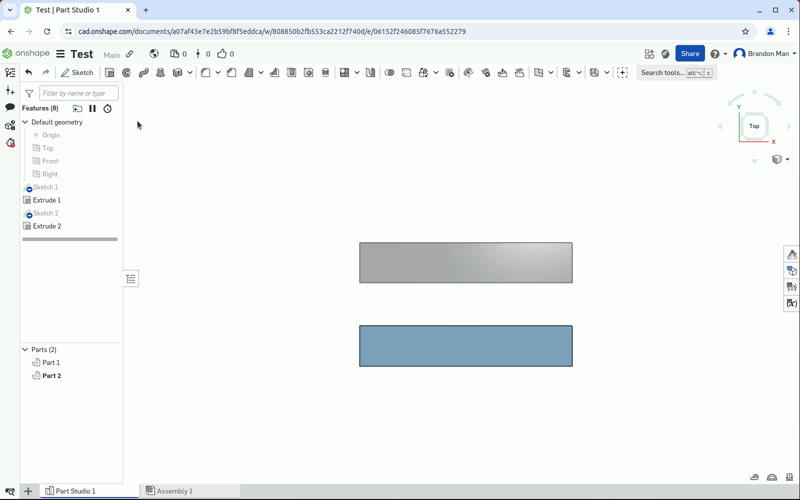
key(shift+h)
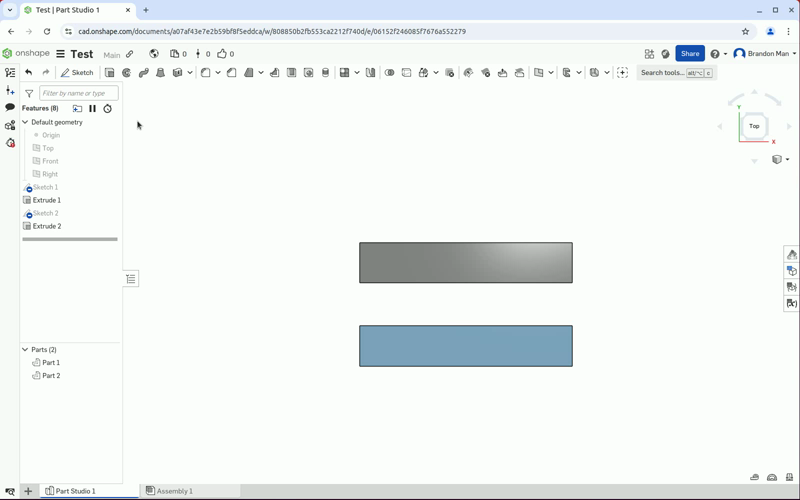
key(shift+h)
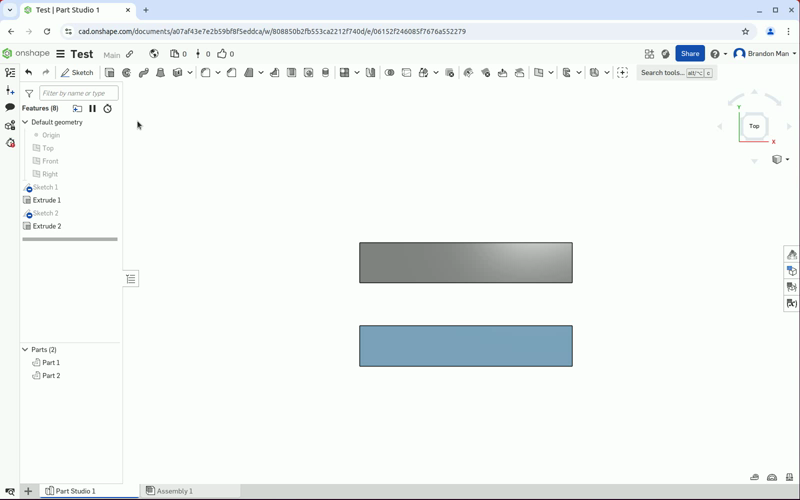
mouse_move(73, 189)
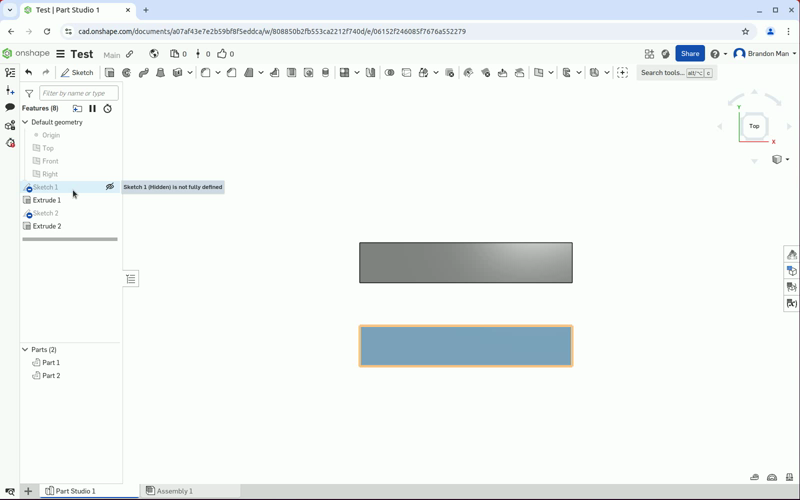
click(73, 189)
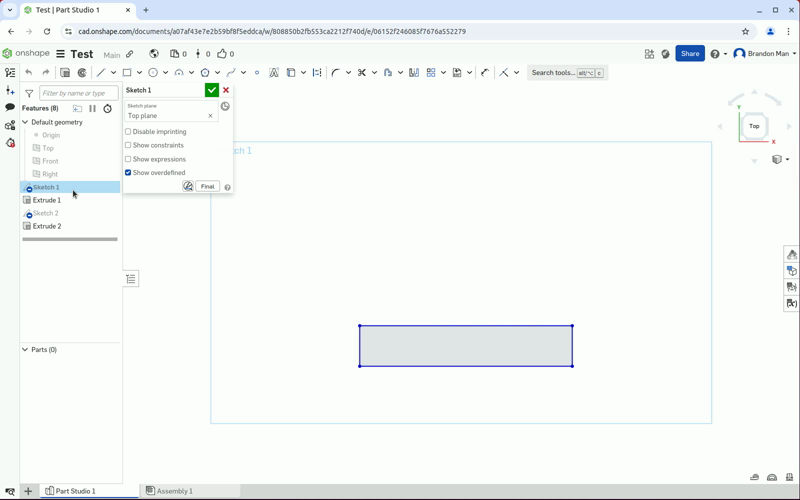
mouse_move(229, 92)
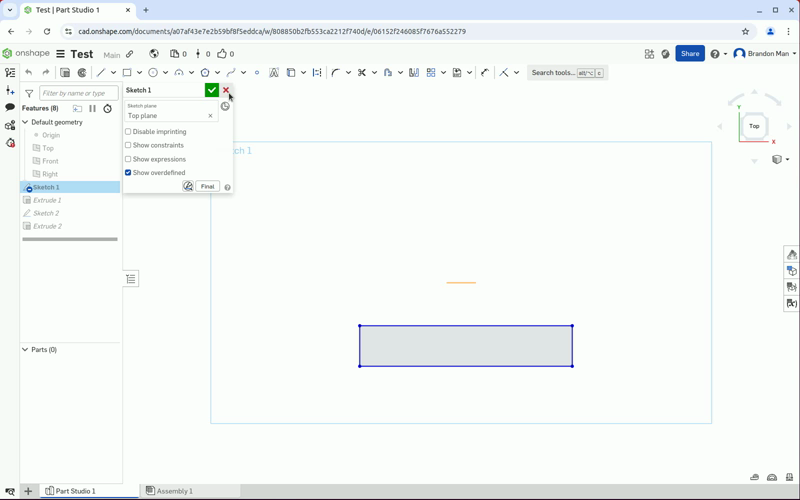
click(229, 92)
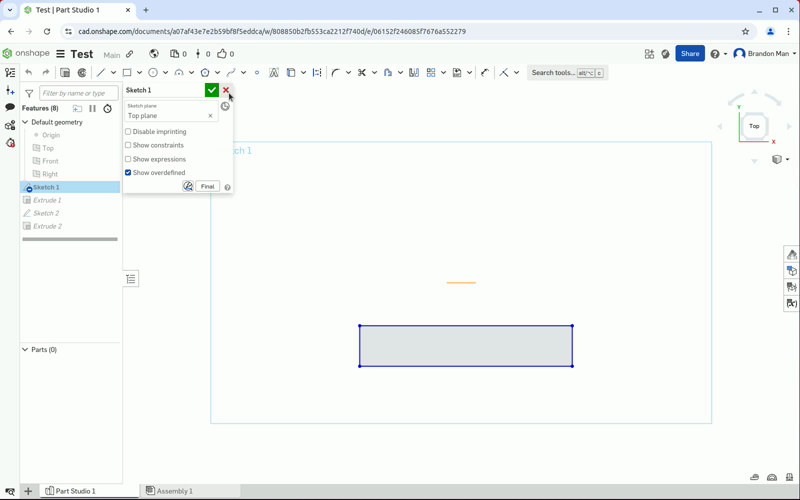
key(shift+s)
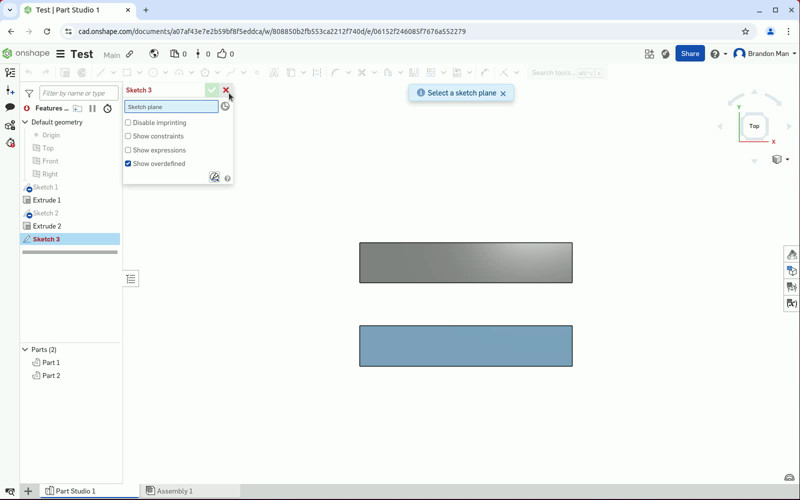
mouse_move(73, 150)
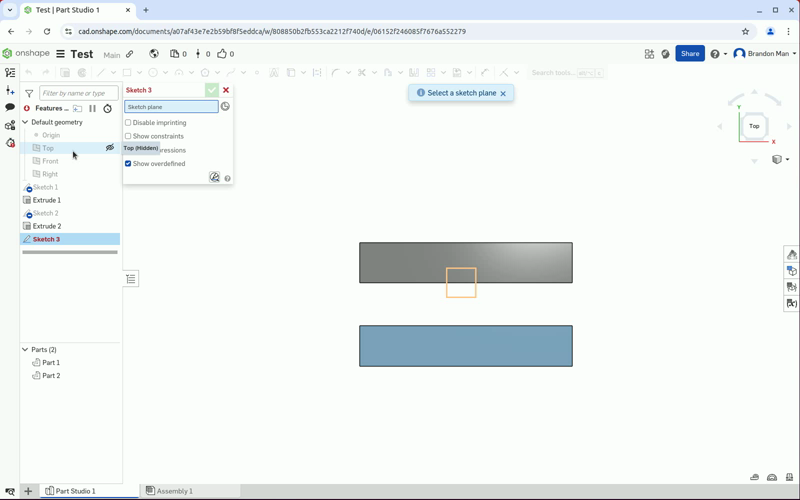
click(73, 150)
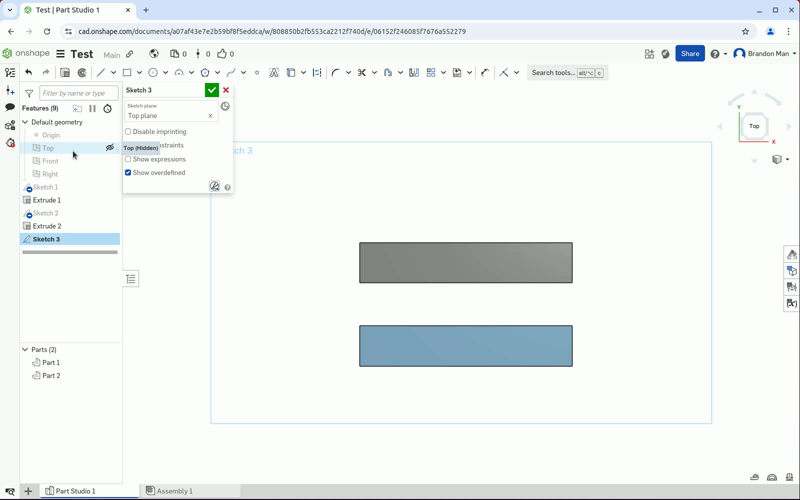
mouse_move(73, 352)
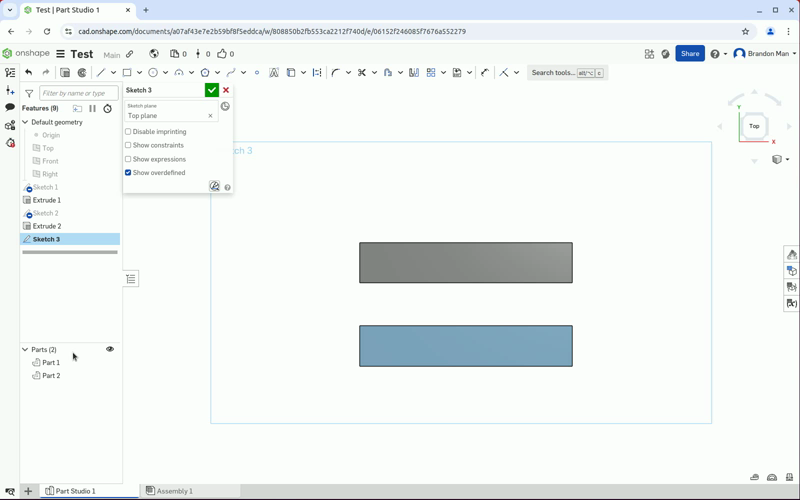
key(y)
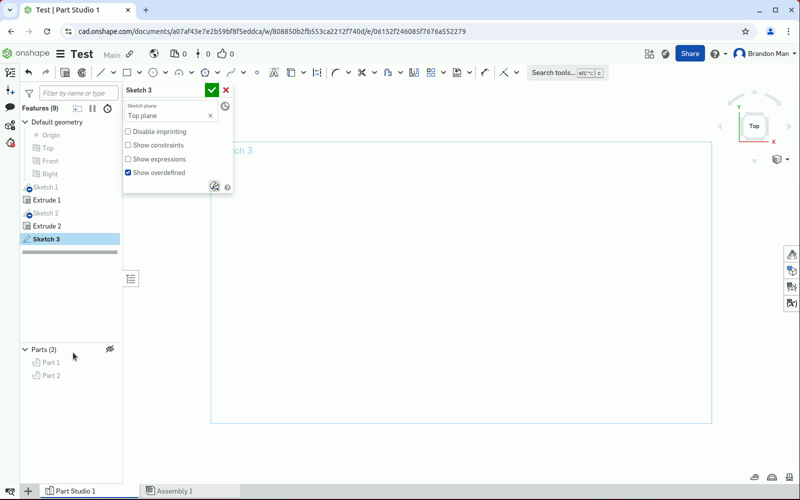
key(l)
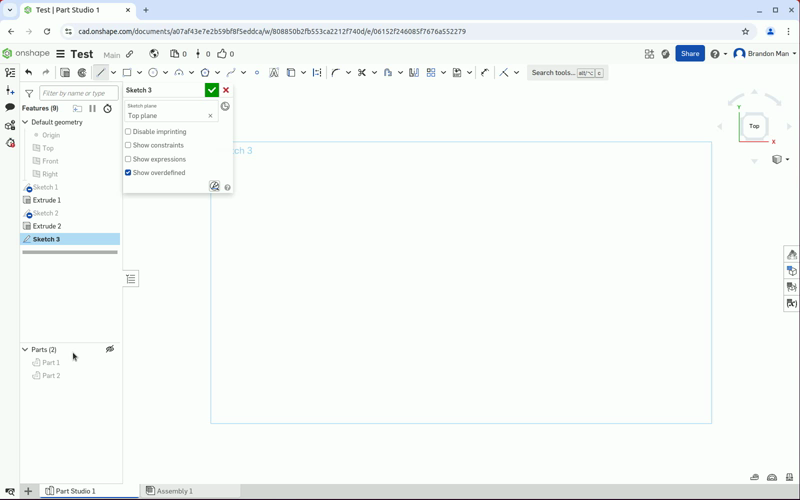
key_down(shift)
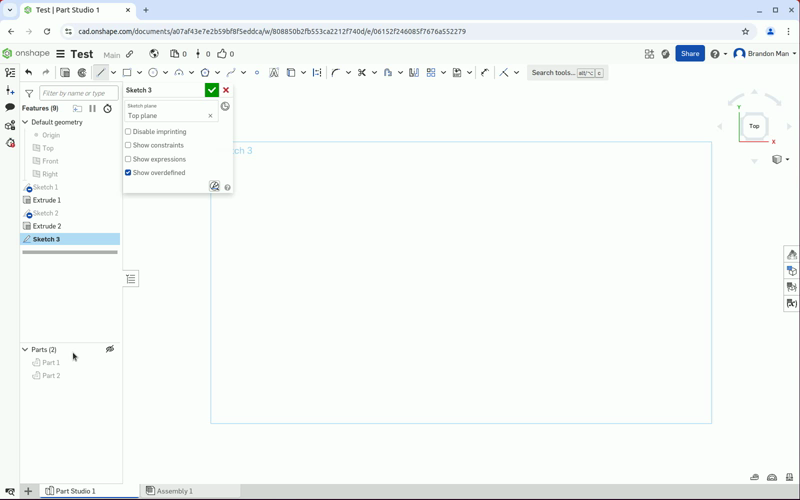
mouse_move(359, 325)
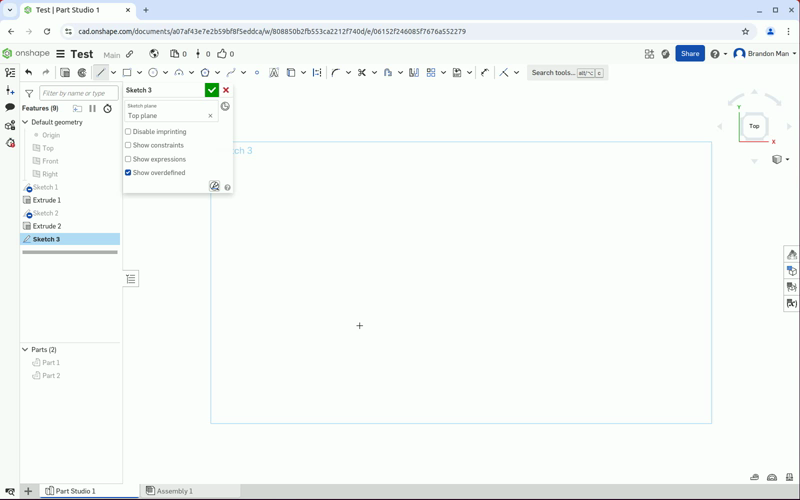
click(359, 325)
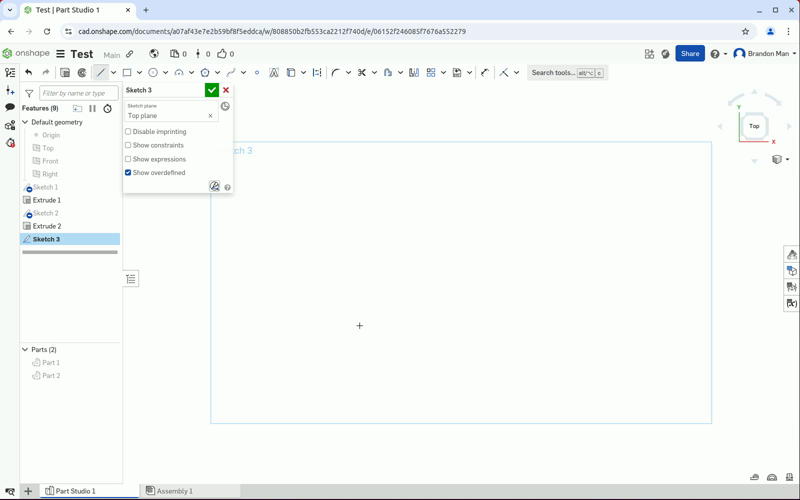
key_up(shift)
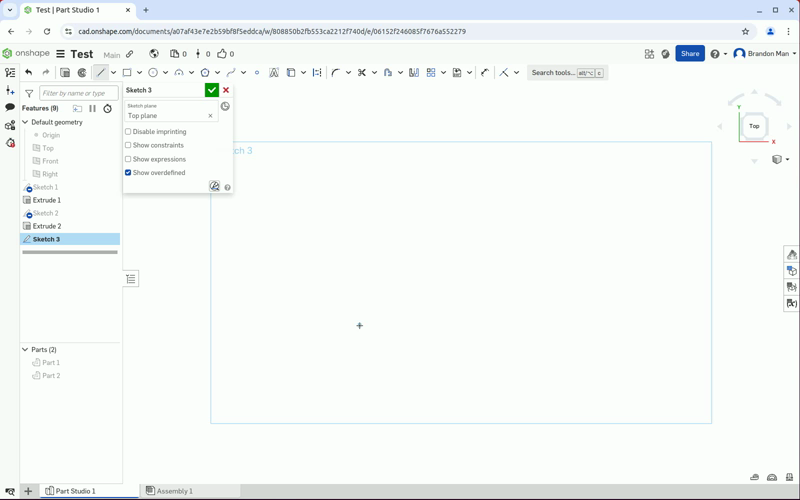
key_down(shift)
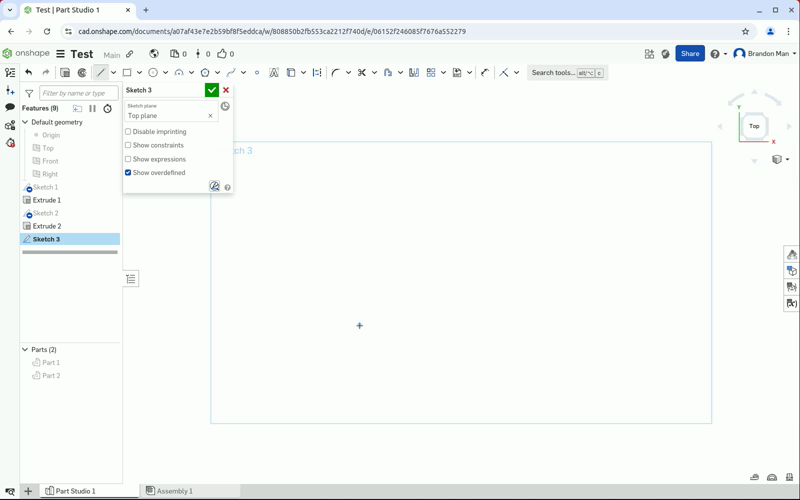
mouse_move(572, 325)
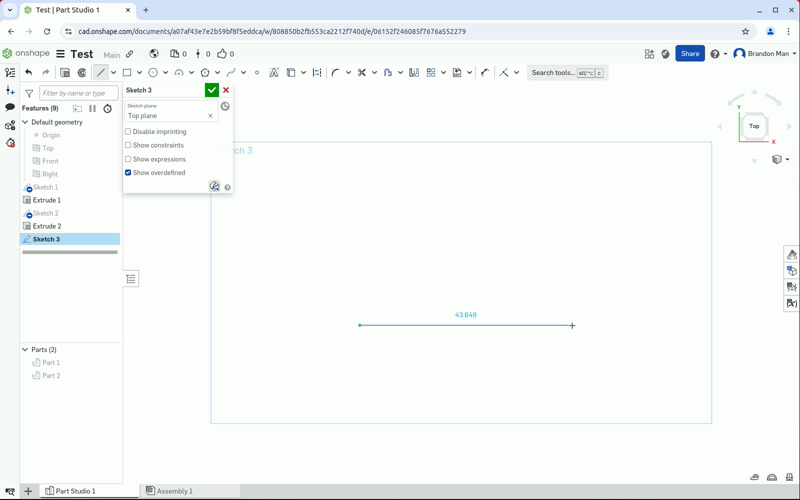
click(572, 325)
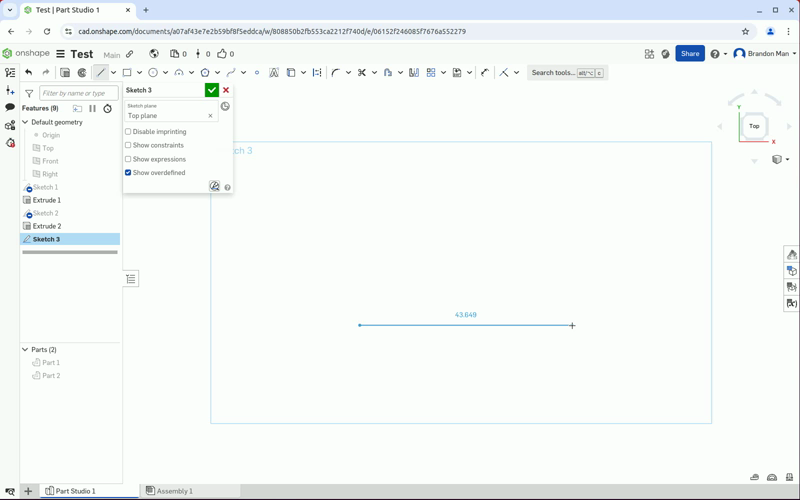
key_up(shift)
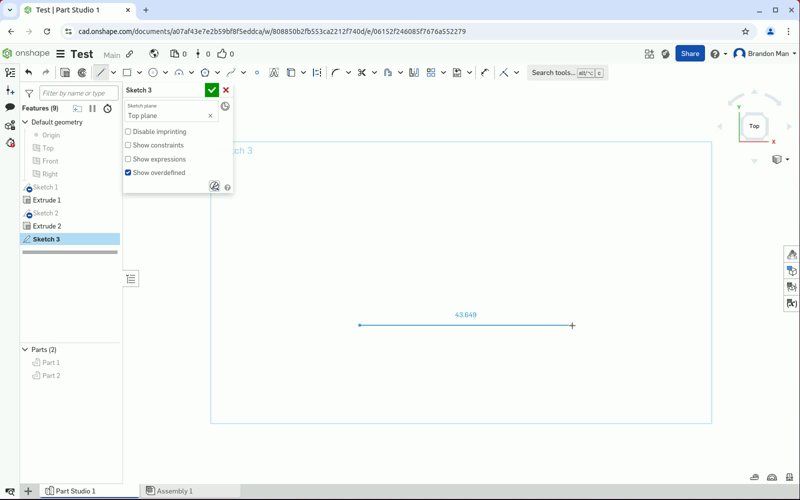
key_down(shift)
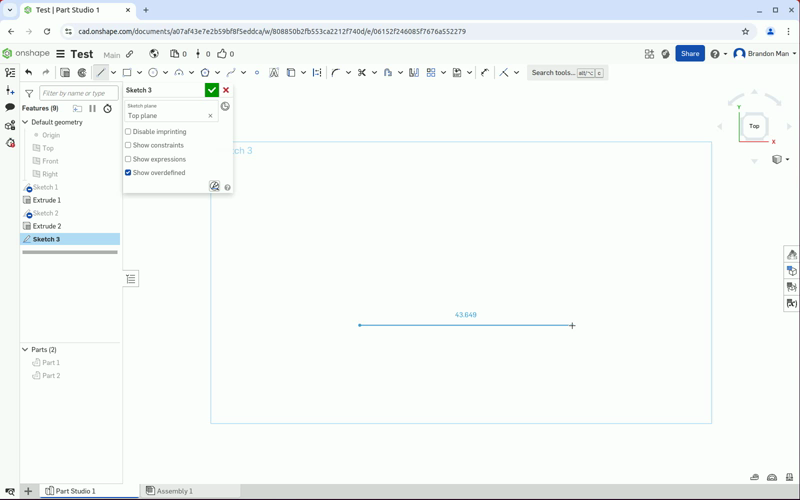
mouse_move(589, 325)
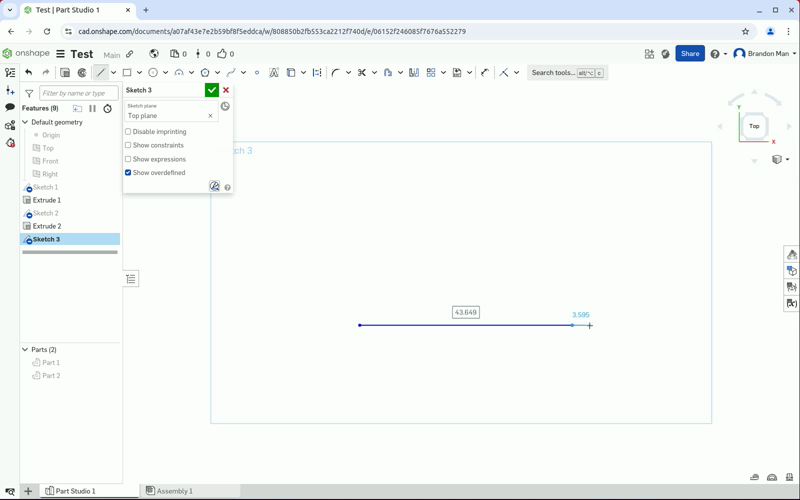
mouse_move(572, 282)
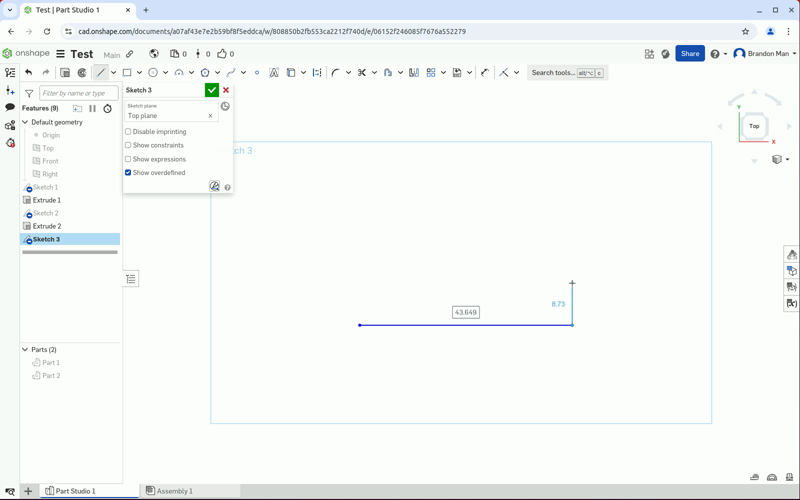
click(572, 282)
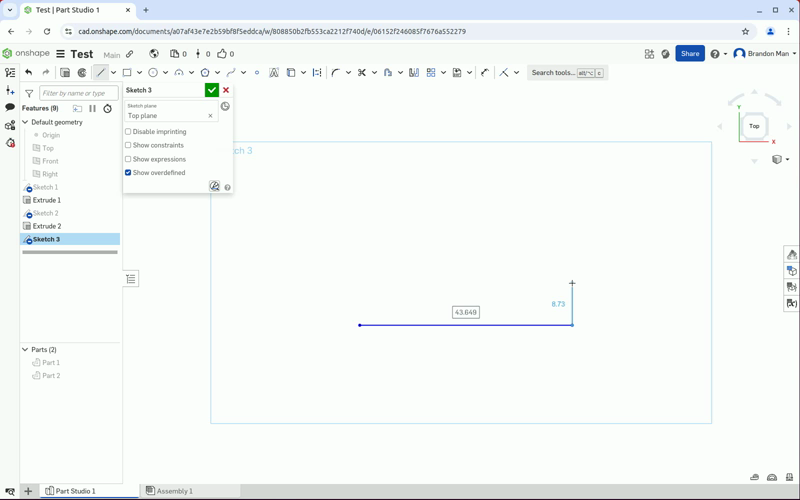
key_up(shift)
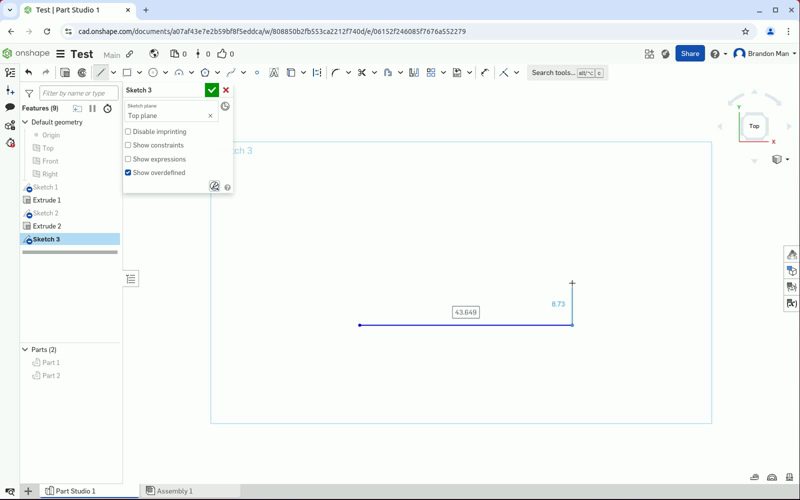
key_down(shift)
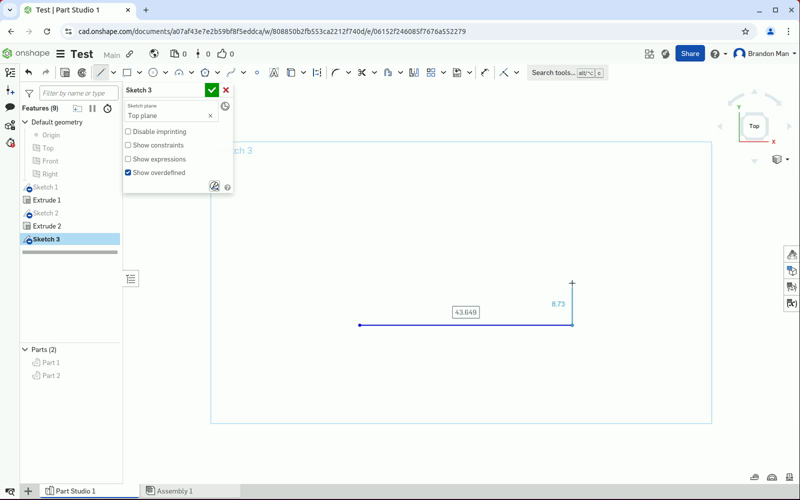
mouse_move(359, 282)
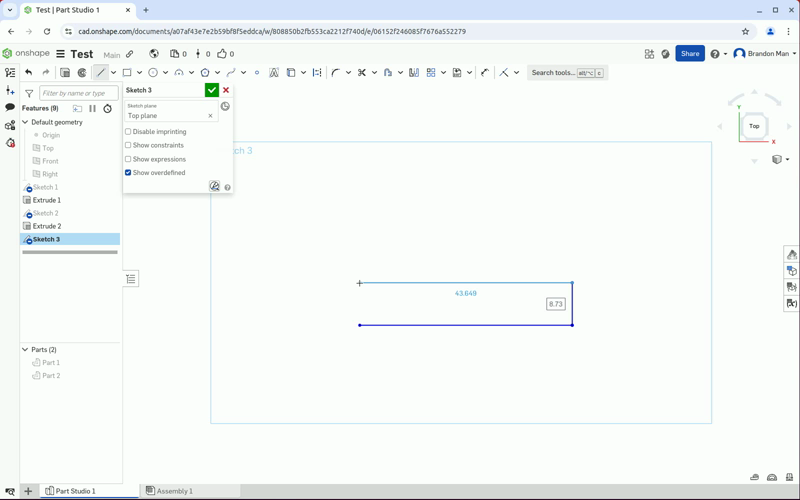
click(359, 282)
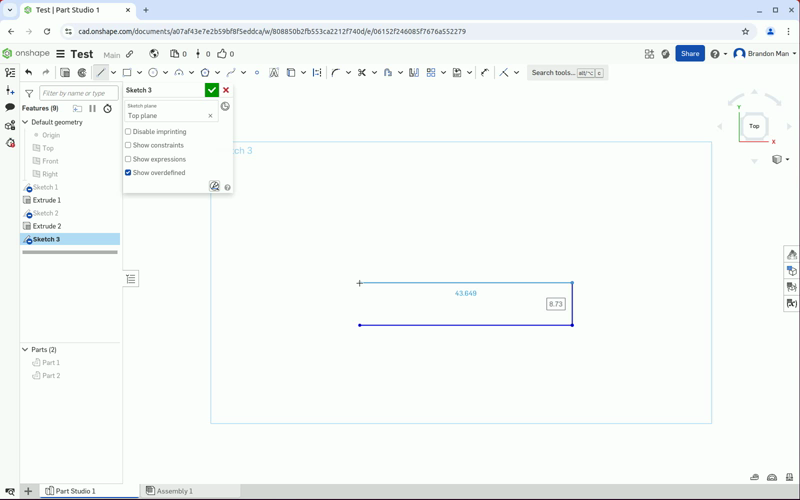
key_up(shift)
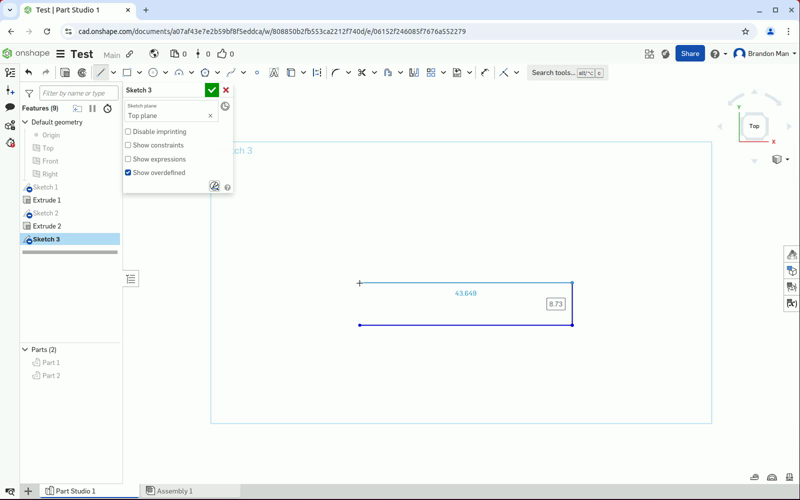
mouse_move(389, 282)
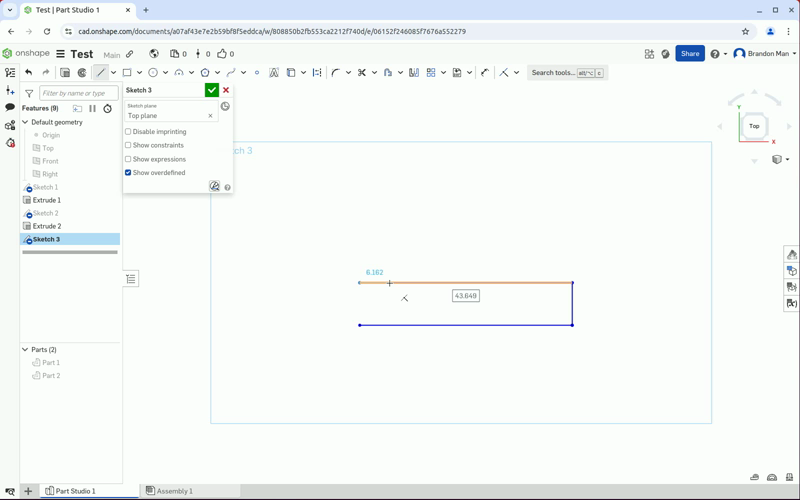
key_down(shift)
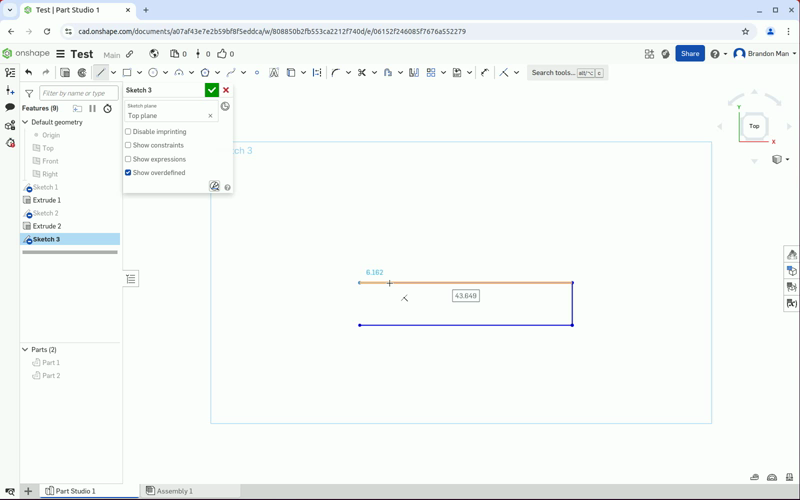
mouse_move(359, 325)
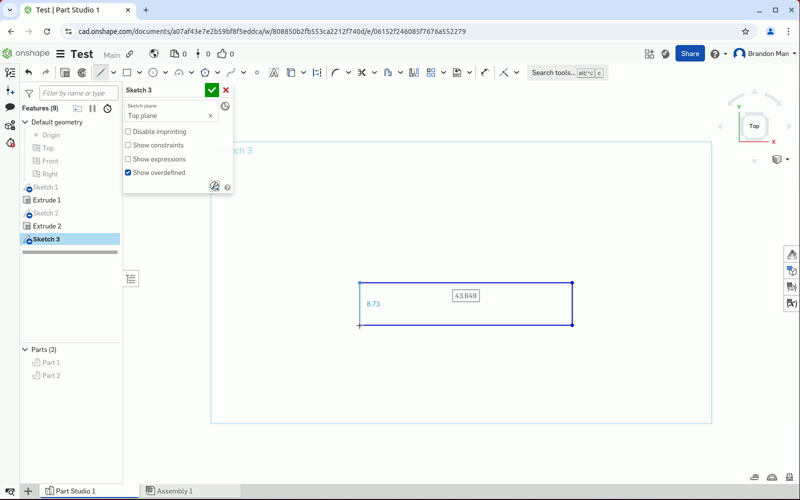
key_up(shift)
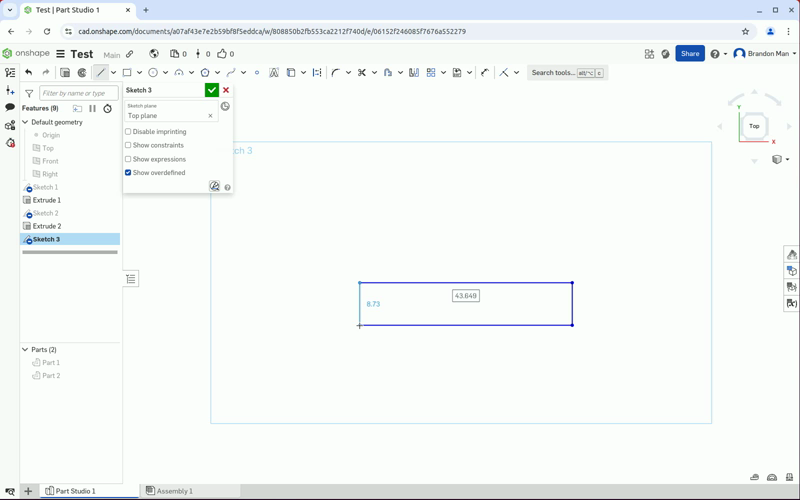
click(359, 325)
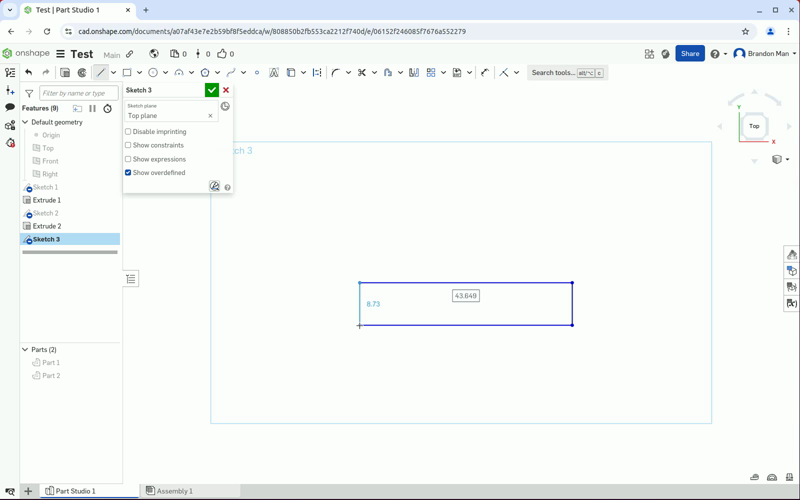
key(esc)
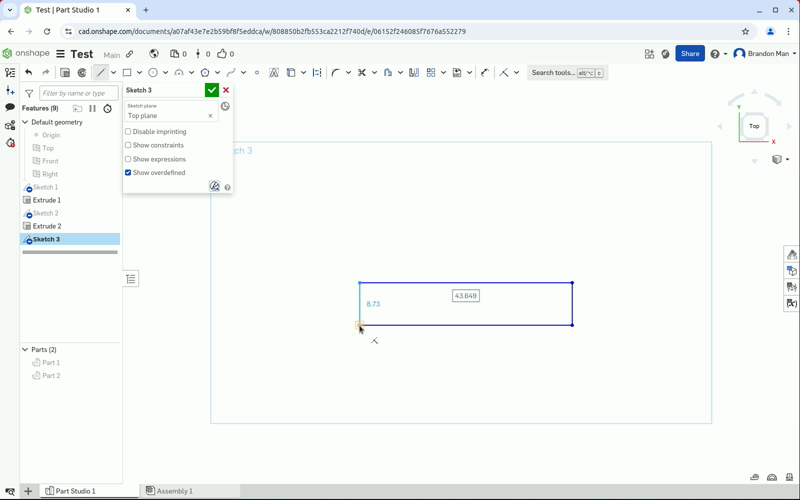
mouse_move(409, 316)
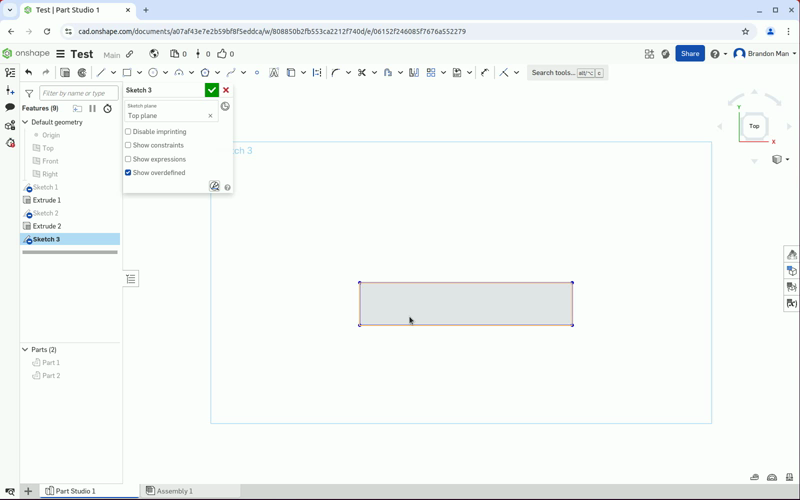
click(409, 316)
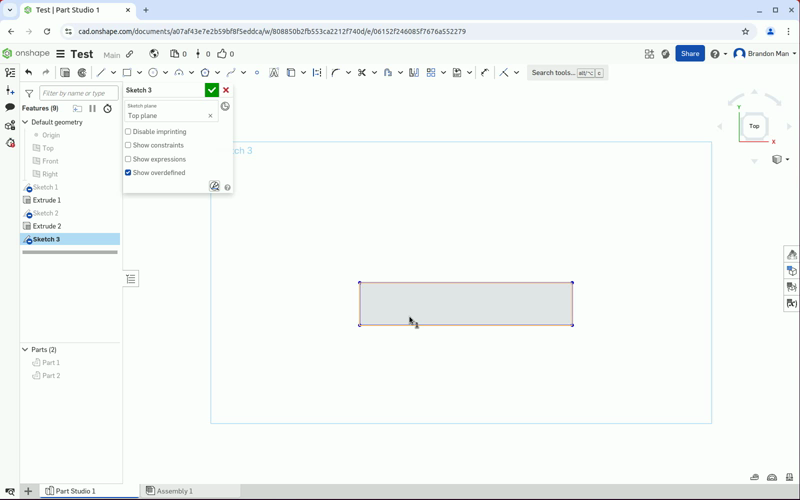
mouse_move(73, 352)
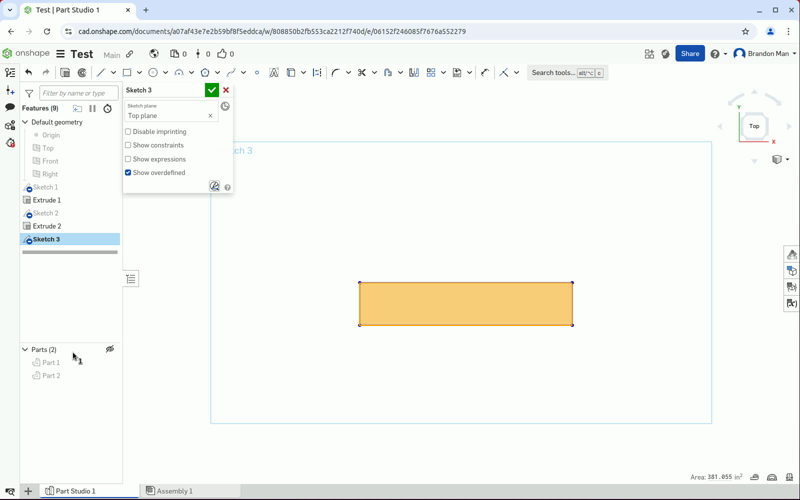
key(shift+y)
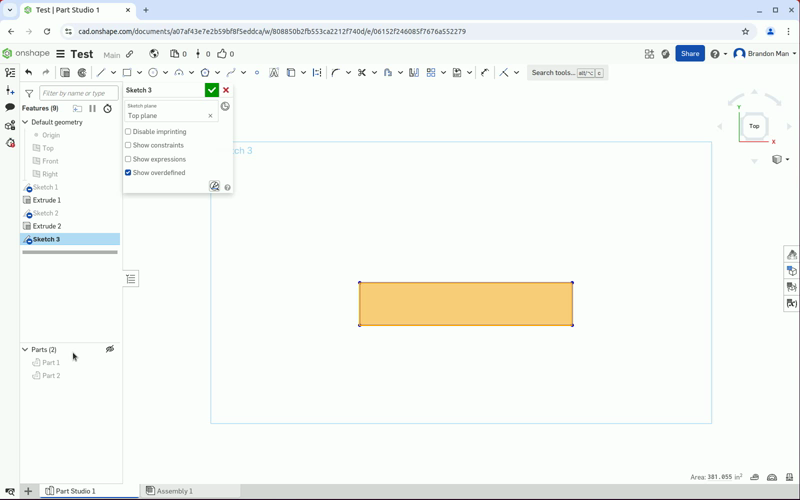
key(shift+e)
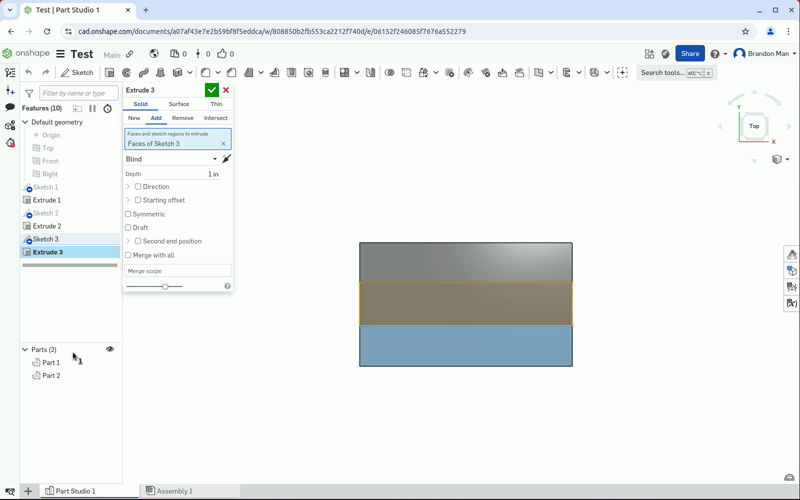
mouse_move(143, 106)
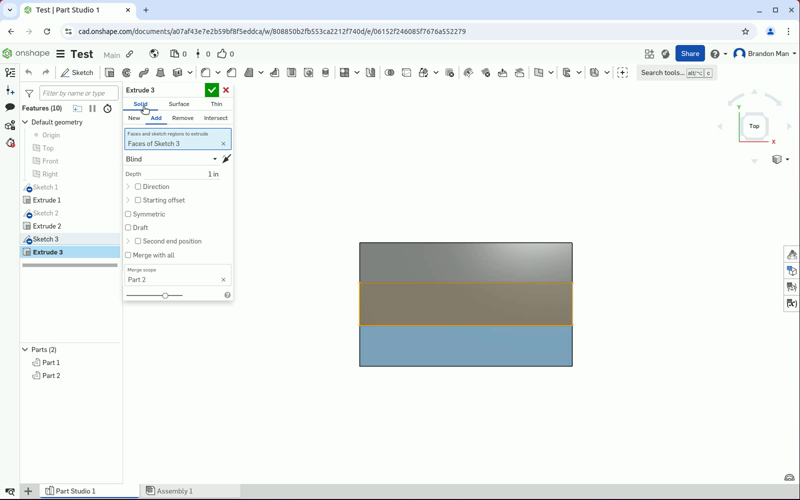
click(143, 106)
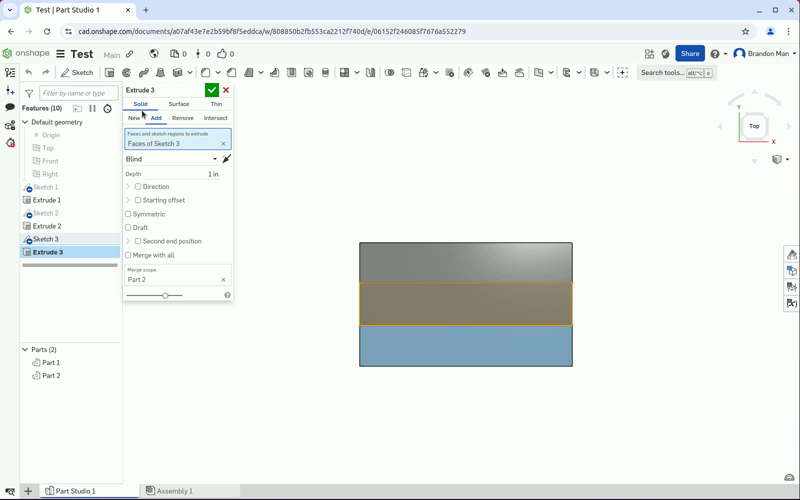
mouse_move(137, 120)
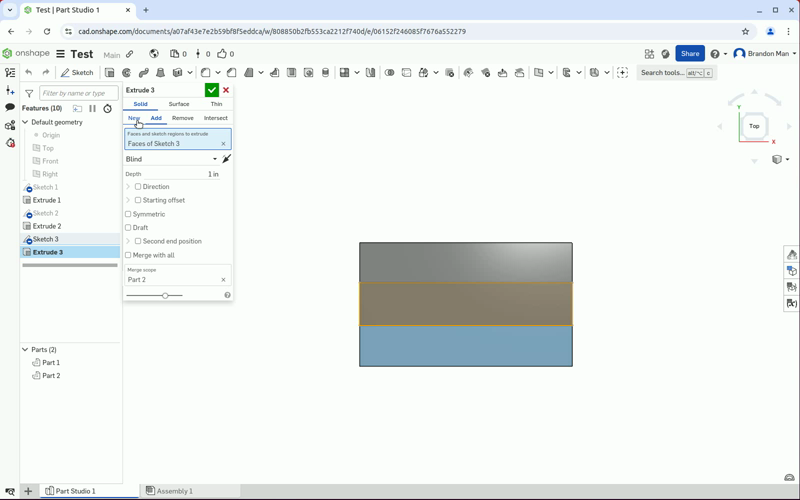
click(137, 120)
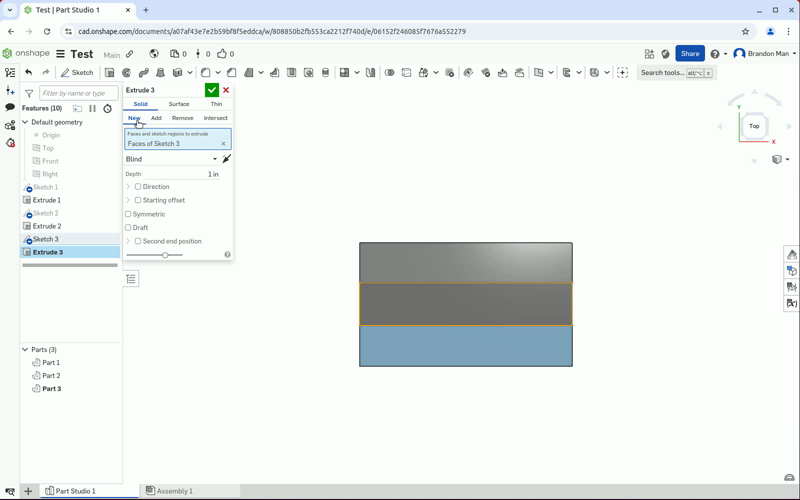
key(tab, 4)
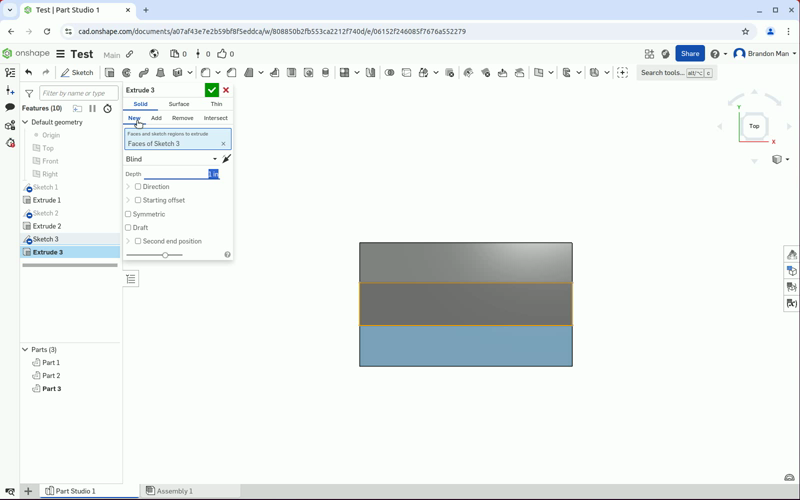
text(9.147)
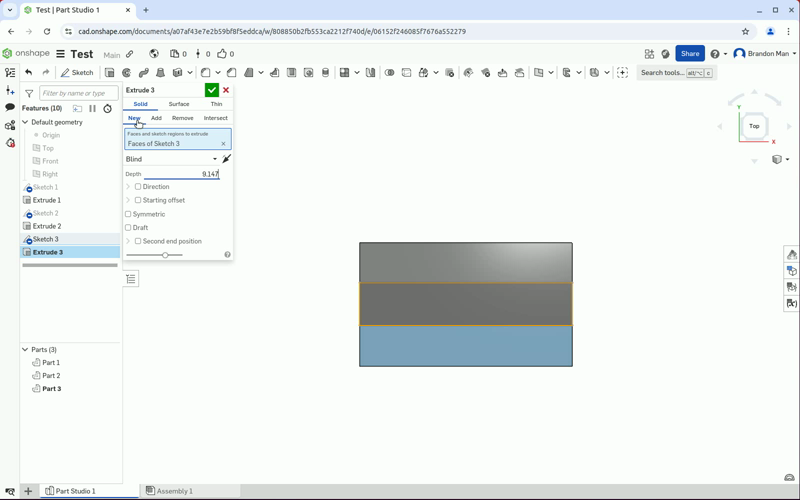
key(enter)
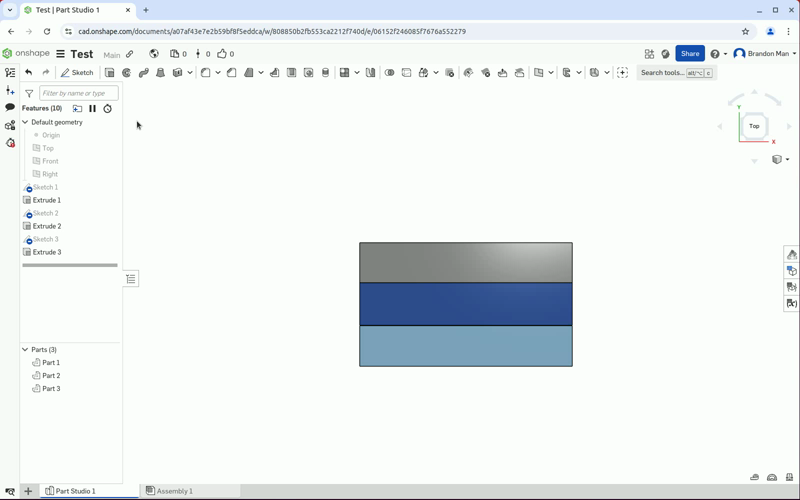
key(shift+h)
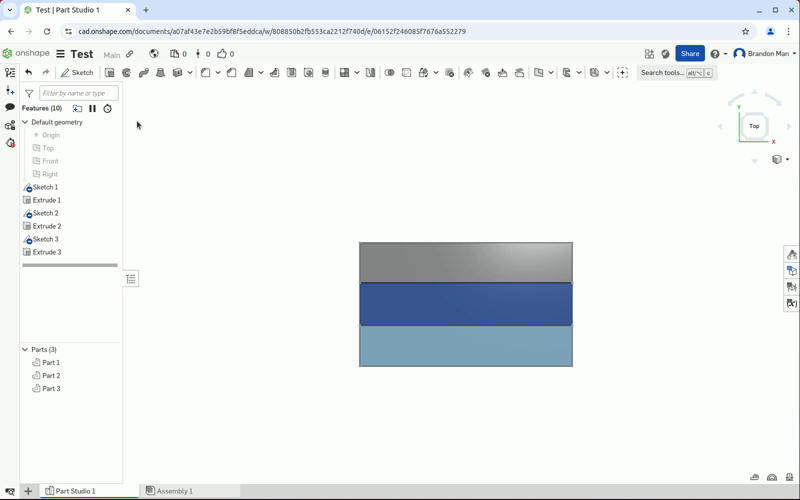
key(shift+h)
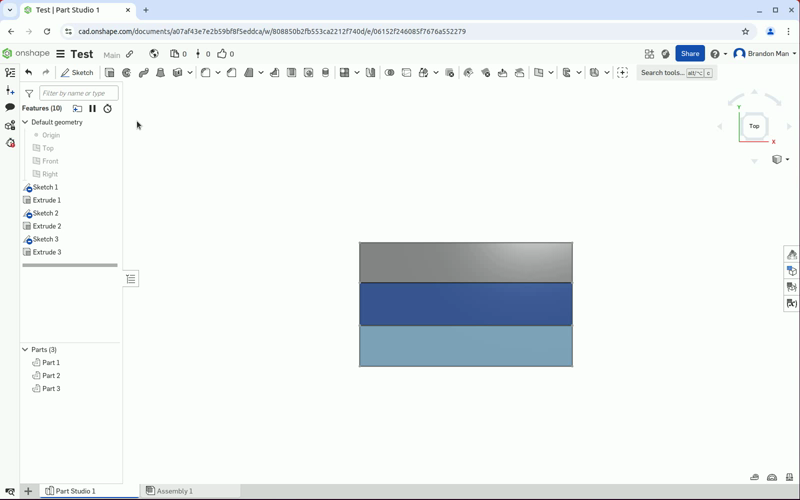
key(shift+7)
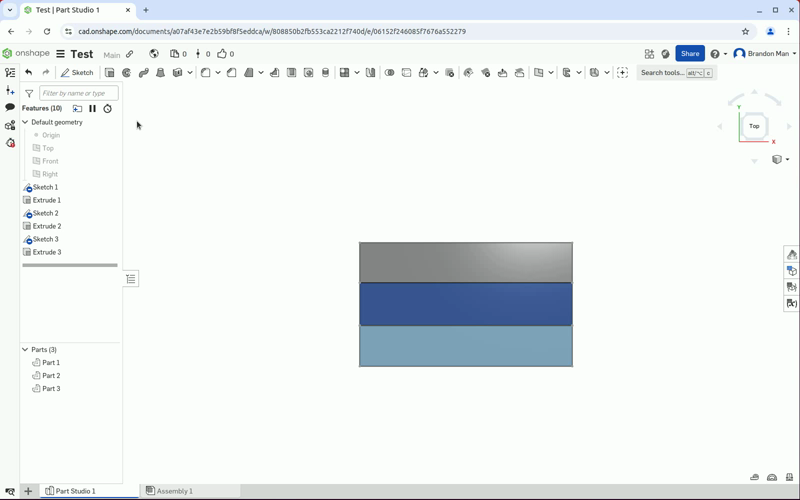
key(up, 3)
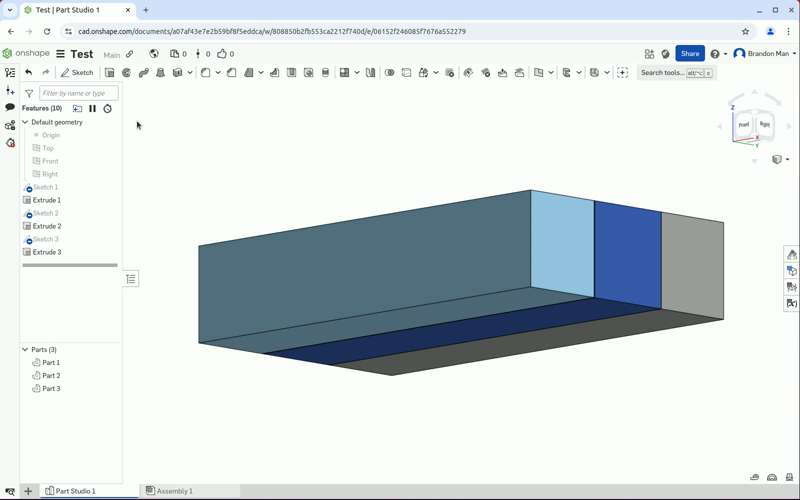
key(left, 3)
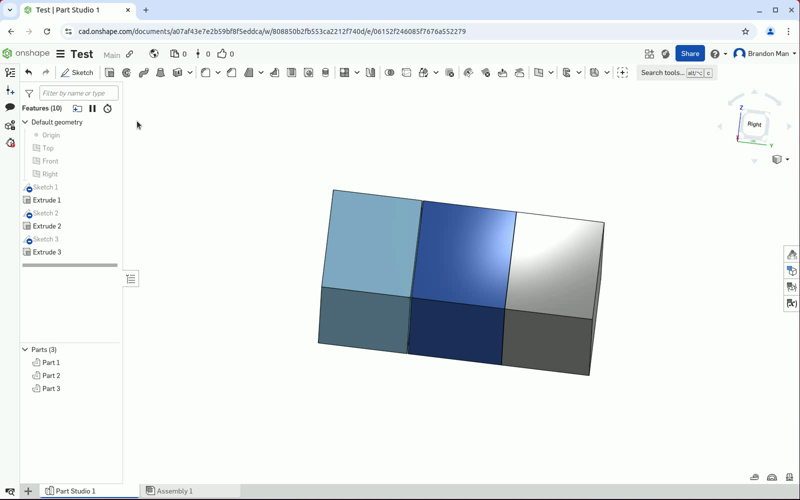
key(right, 3)
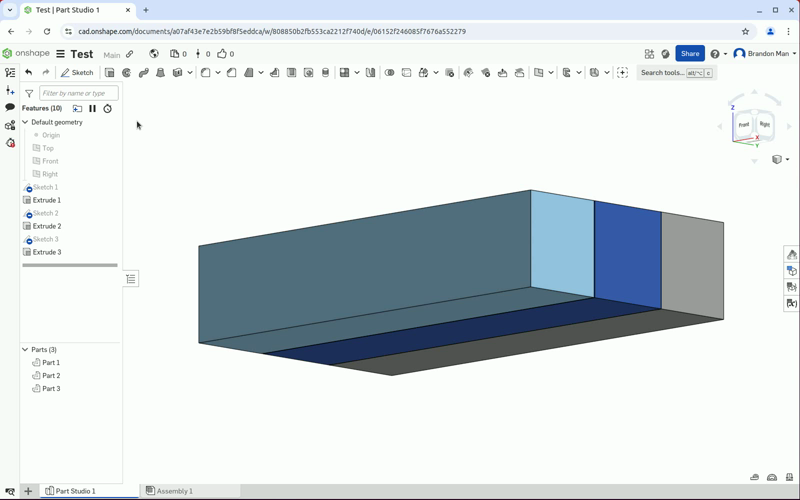
key(down, 3)
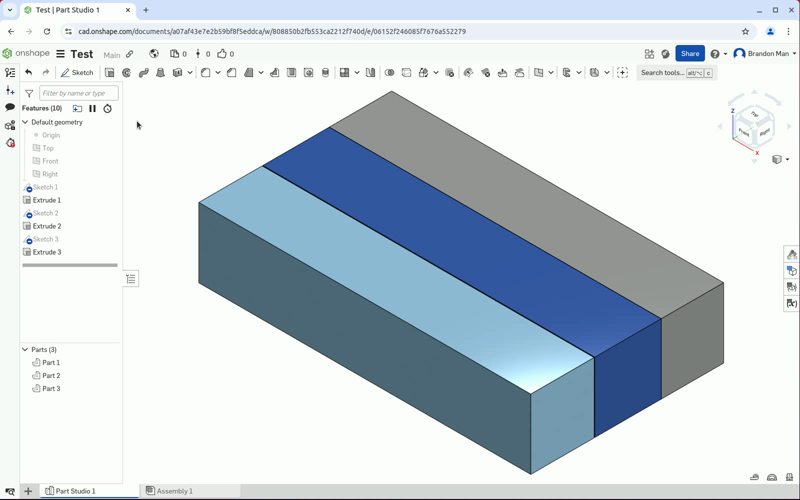
mouse_move(73, 189)
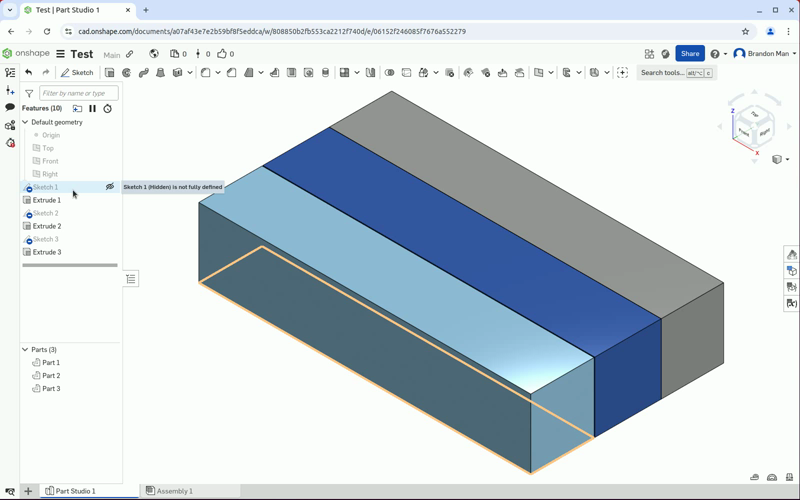
click(73, 189)